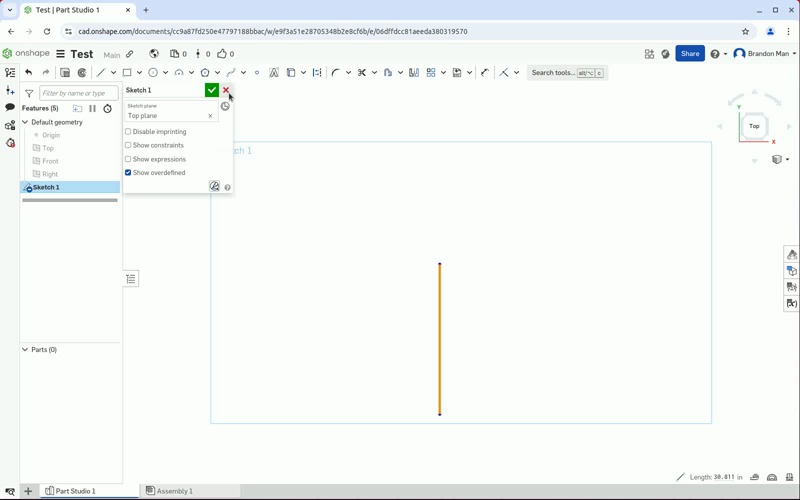
key(shift+h)
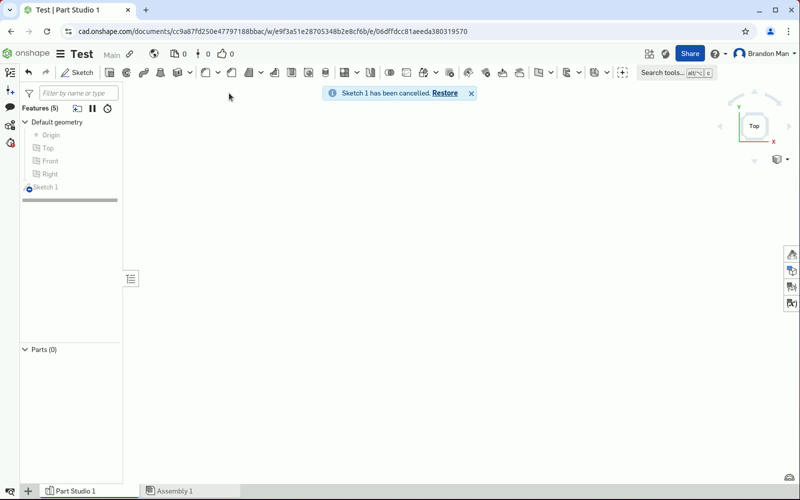
mouse_move(73, 352)
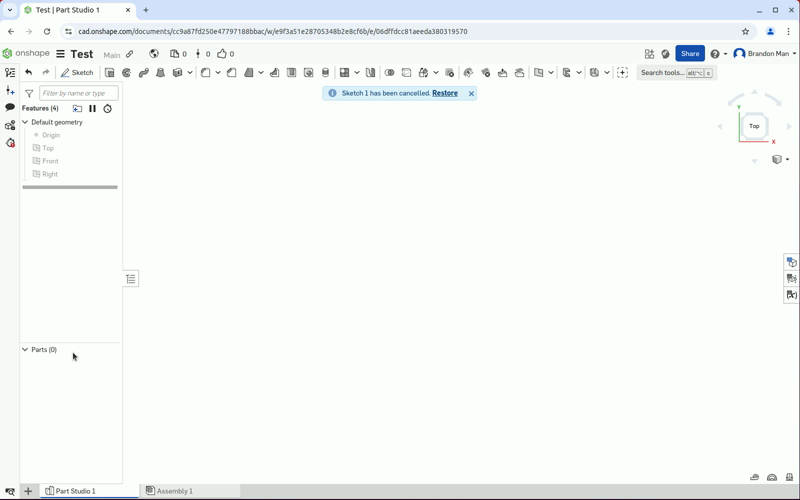
key(y)
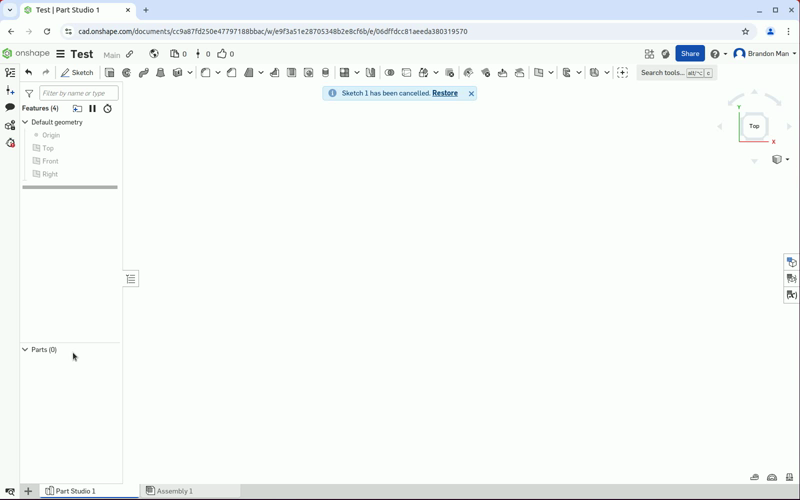
key(shift+p)
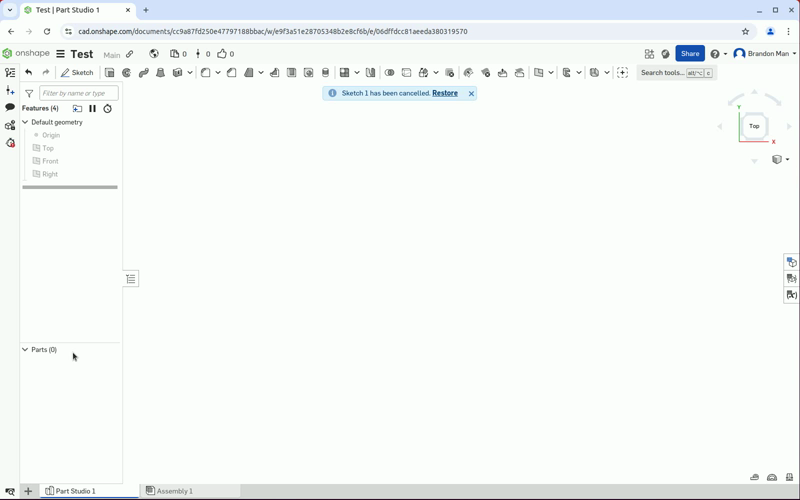
key(space)
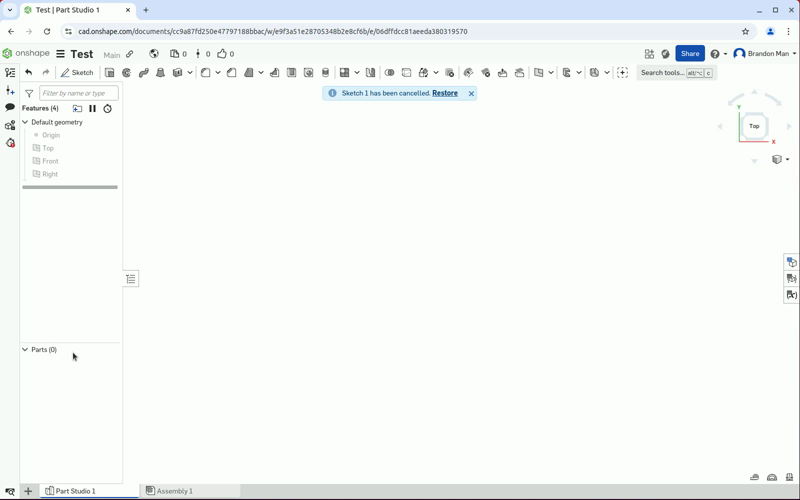
key_down(shift)
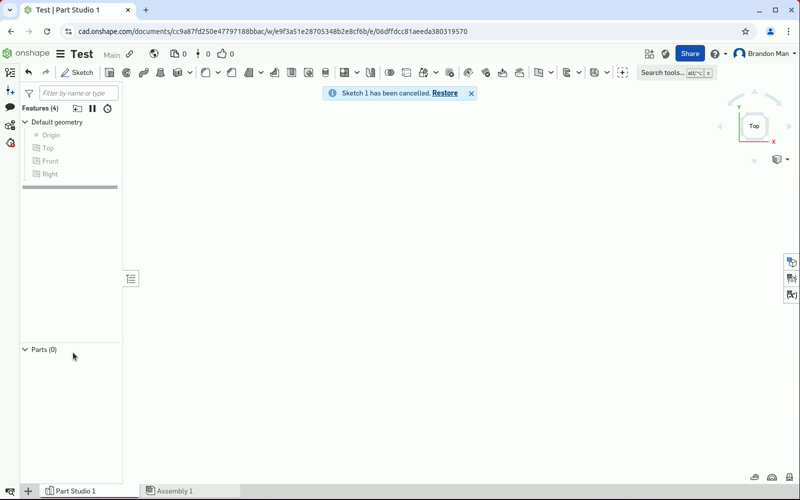
key(up)
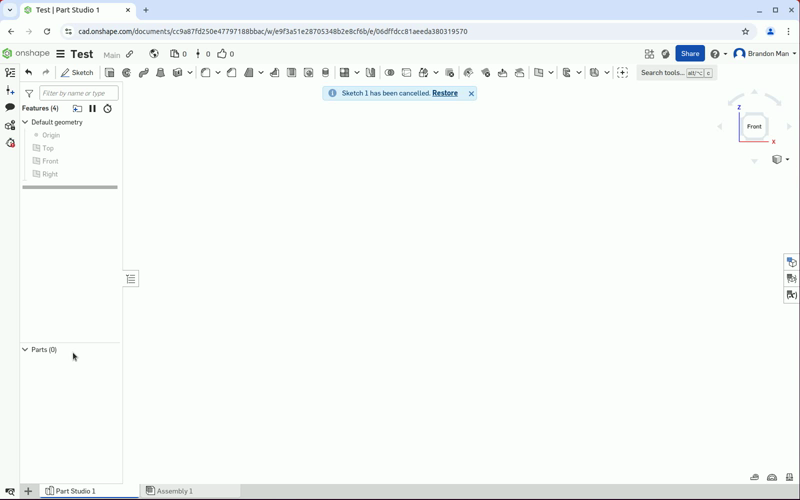
key_up(shift)
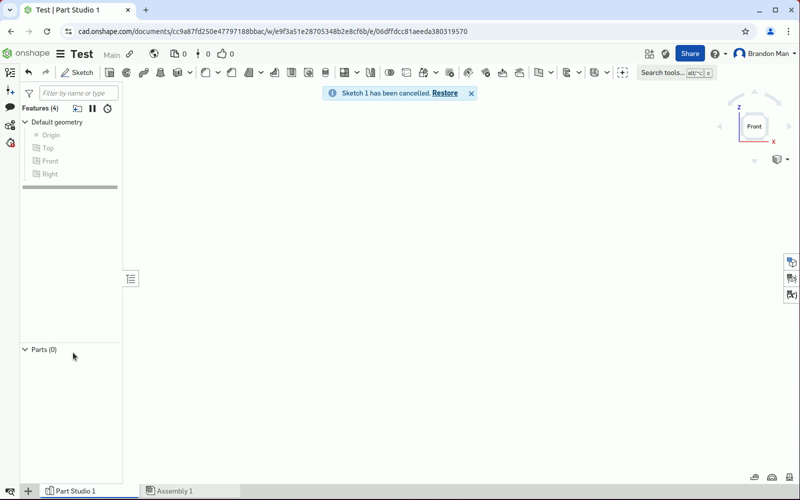
mouse_move(73, 352)
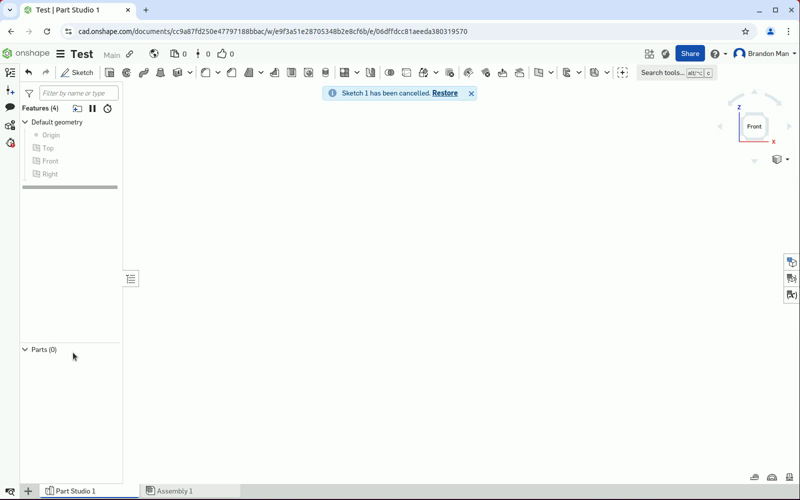
key(shift+y)
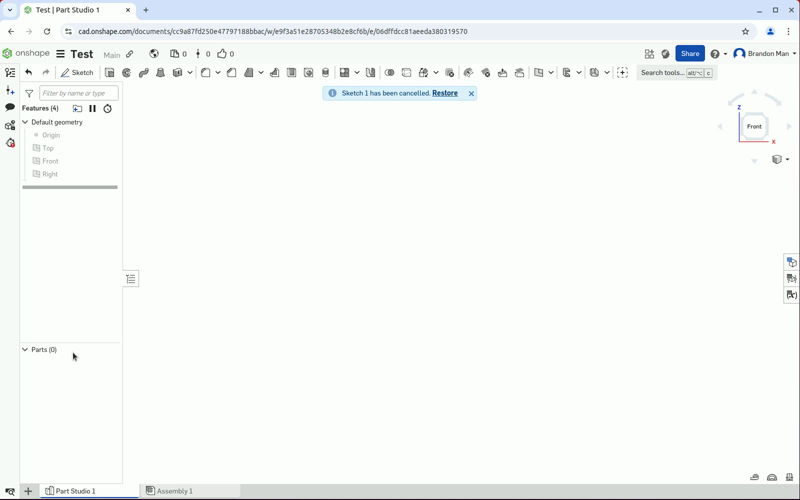
key(shift+s)
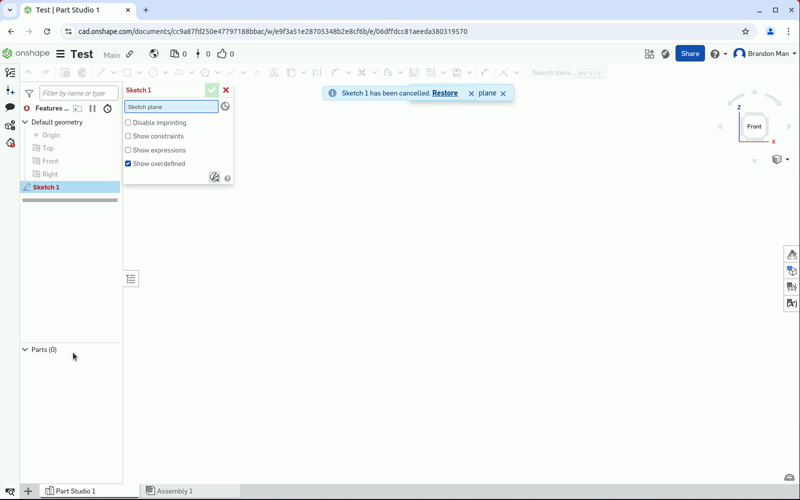
mouse_move(73, 163)
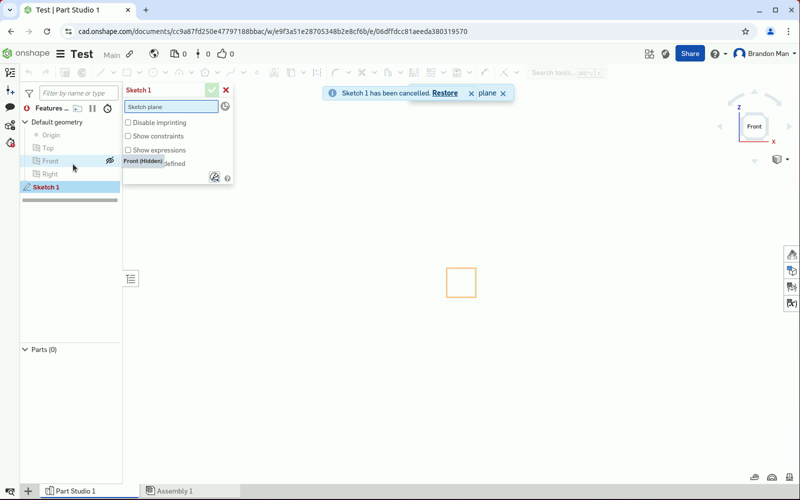
click(73, 163)
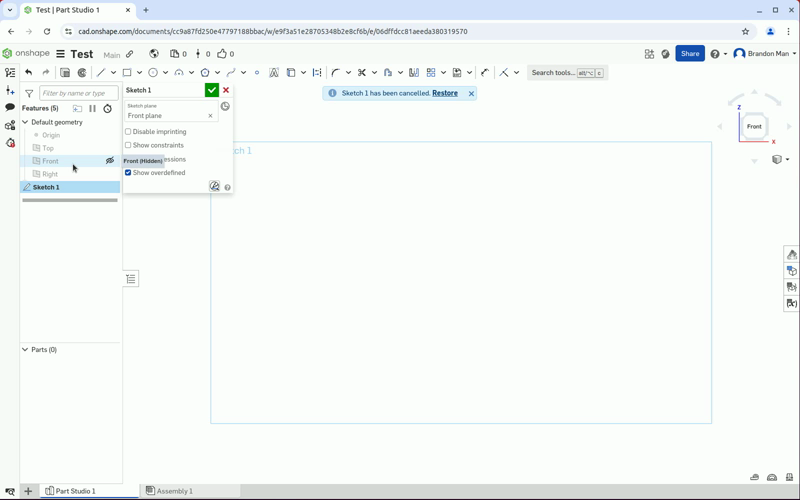
mouse_move(73, 352)
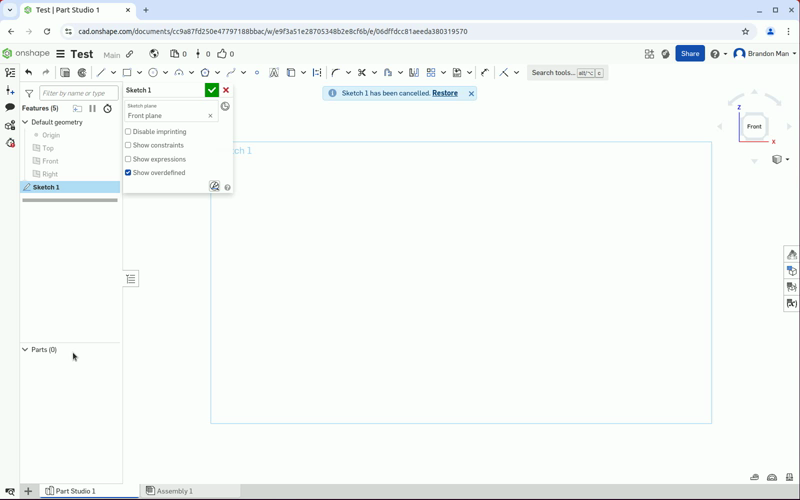
key(y)
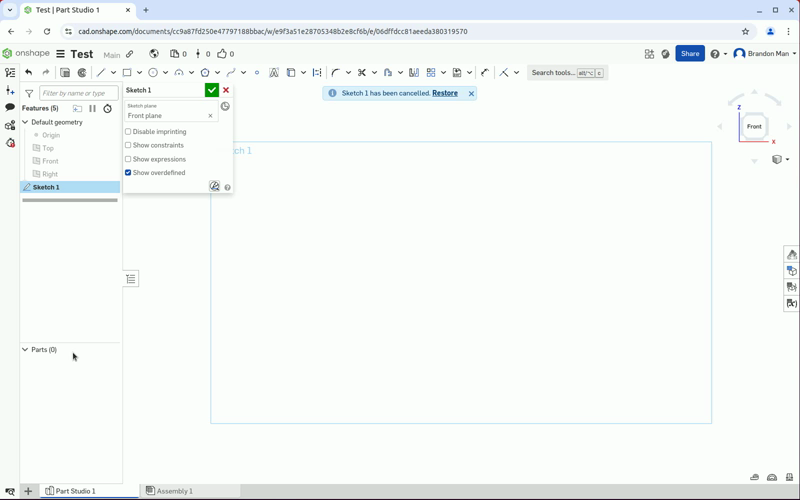
key(l)
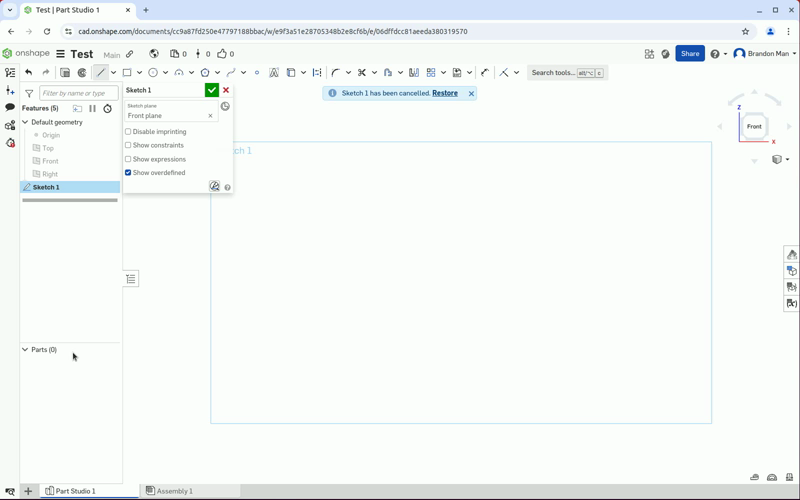
key_down(shift)
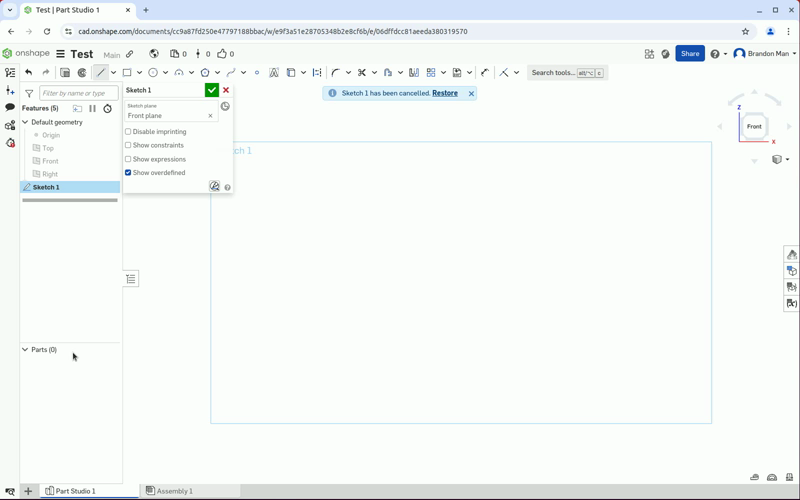
mouse_move(385, 282)
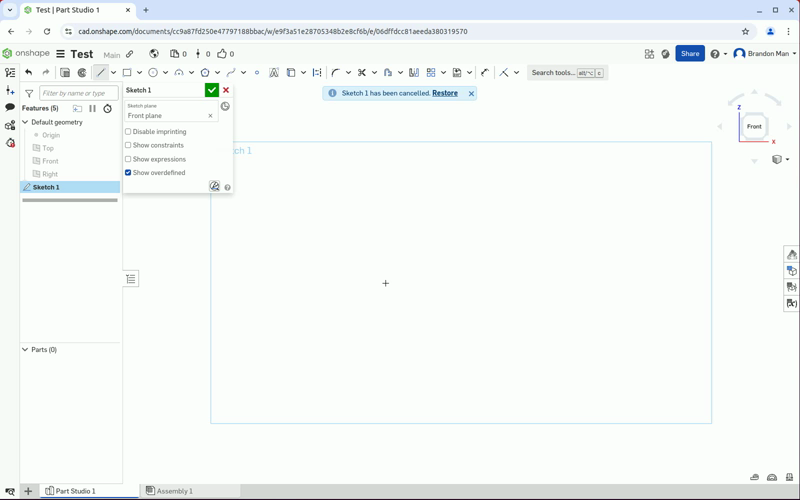
click(385, 282)
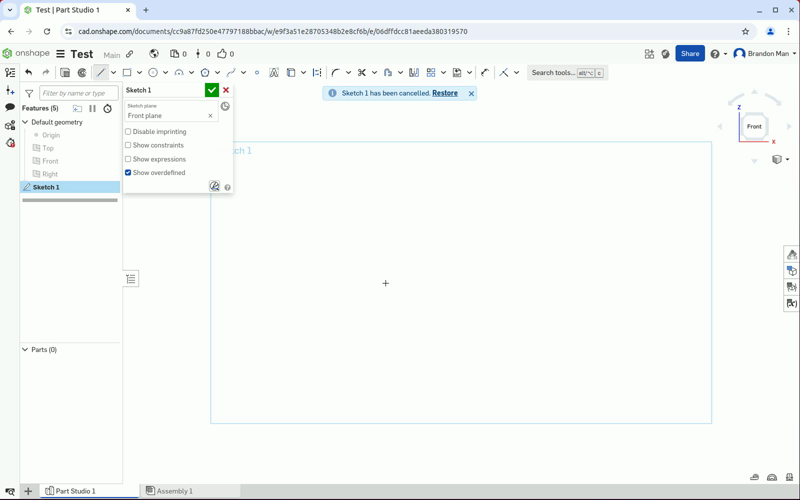
key_up(shift)
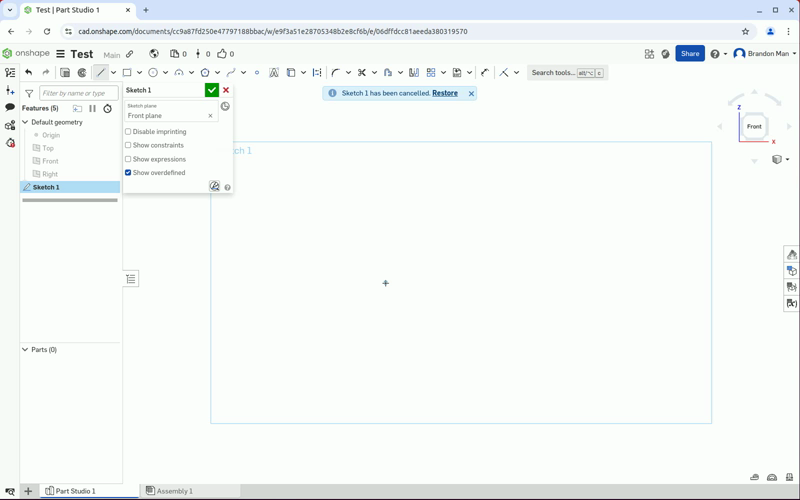
key_down(shift)
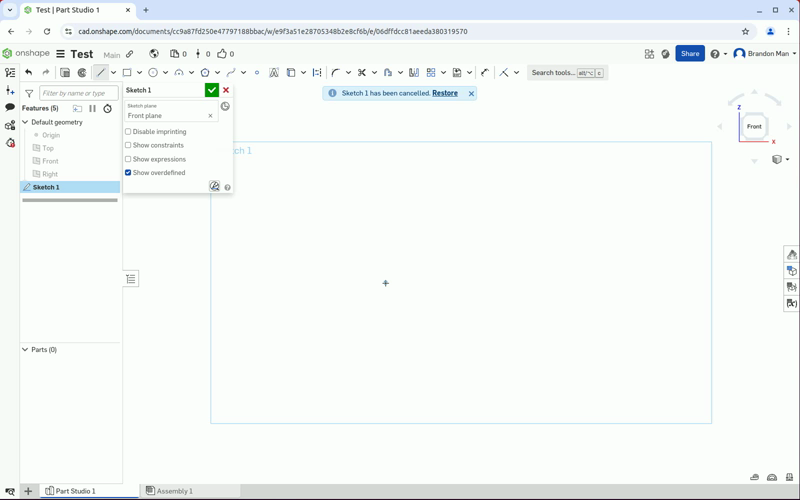
mouse_move(572, 282)
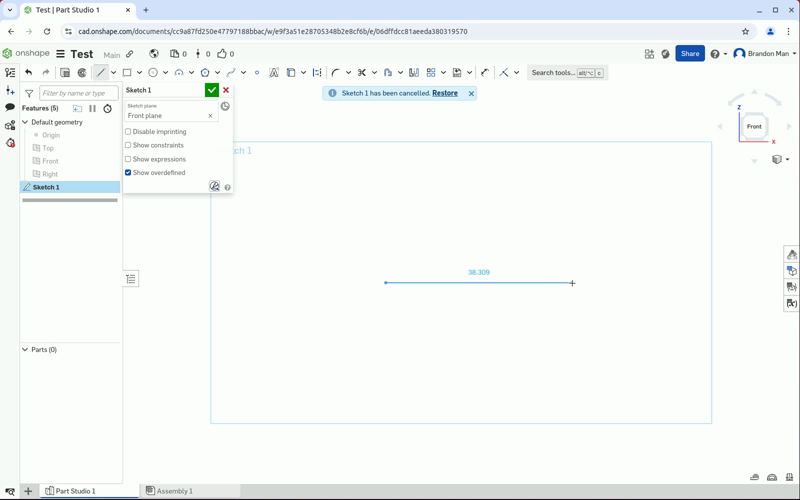
click(572, 282)
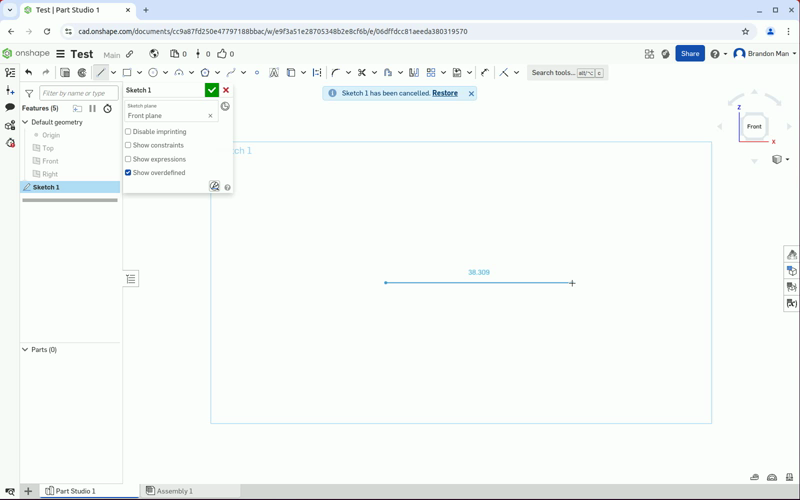
key_up(shift)
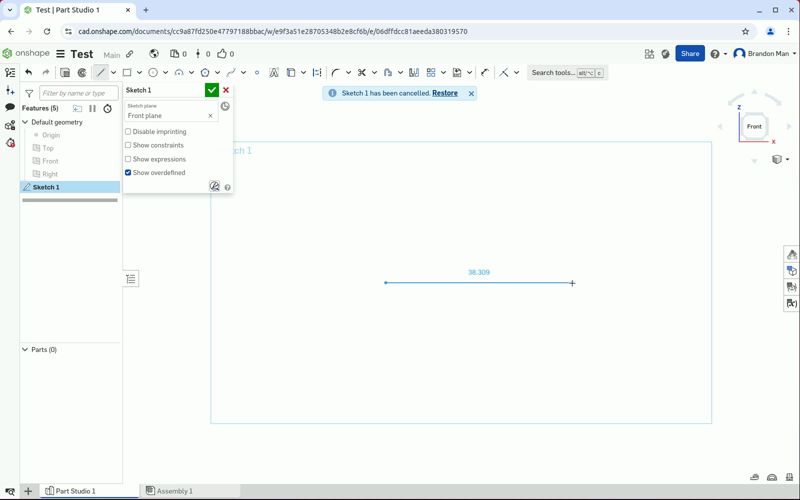
key_down(shift)
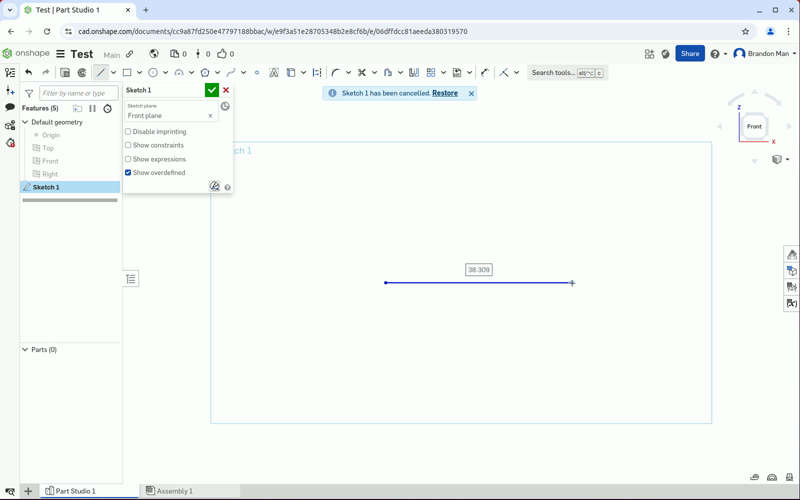
mouse_move(589, 282)
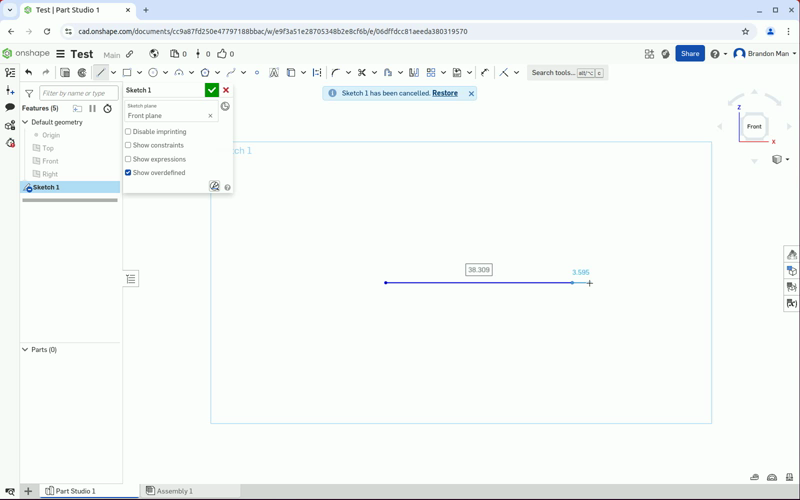
mouse_move(572, 271)
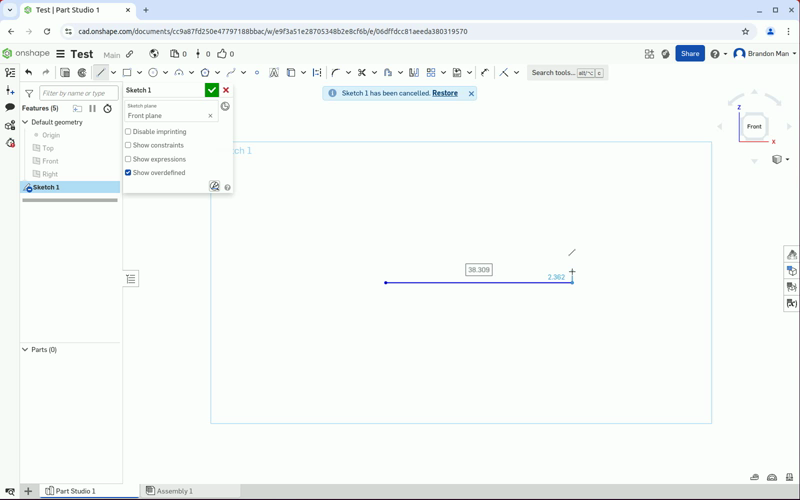
click(572, 271)
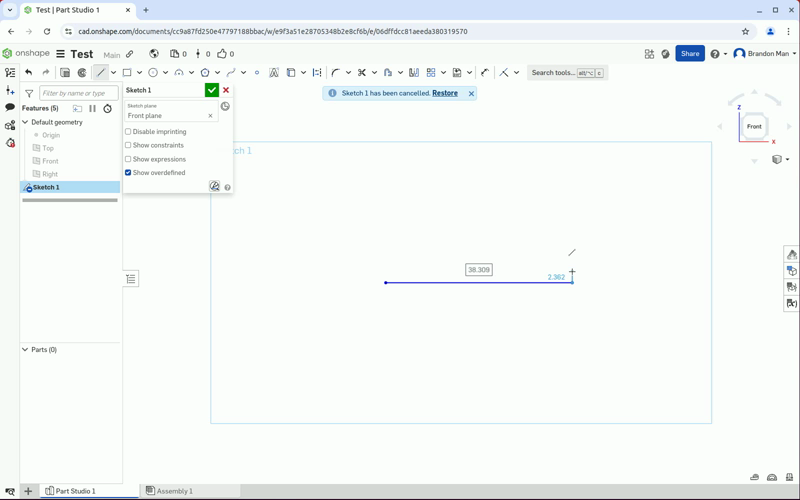
key_up(shift)
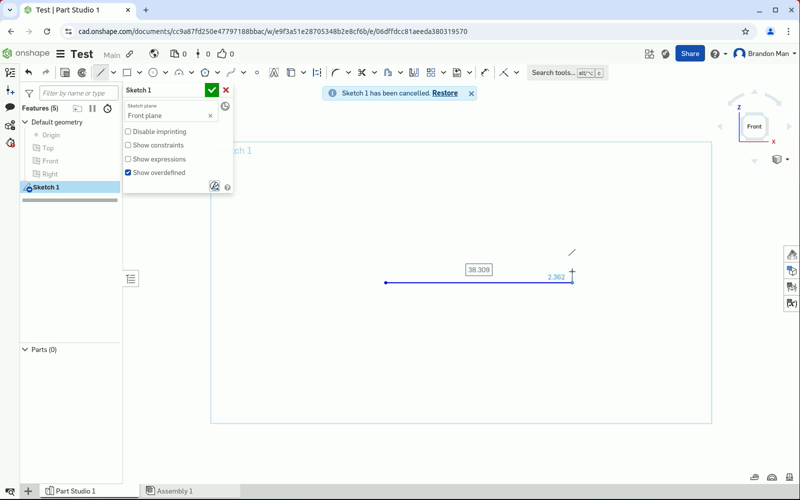
key_down(shift)
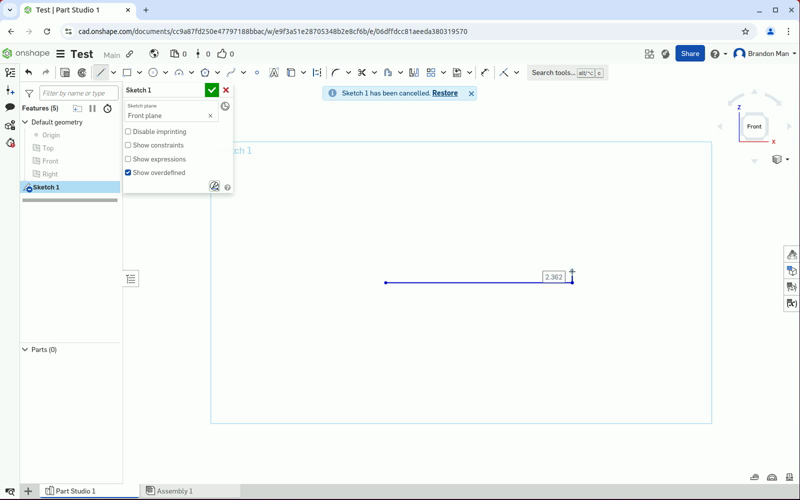
mouse_move(422, 269)
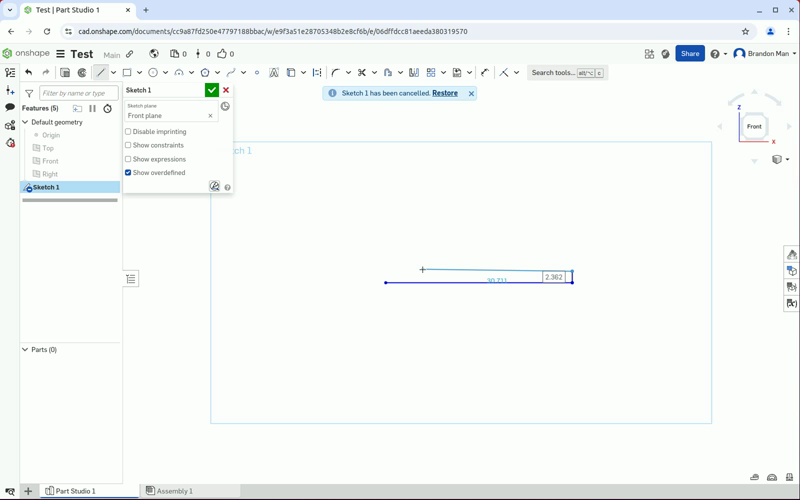
click(422, 269)
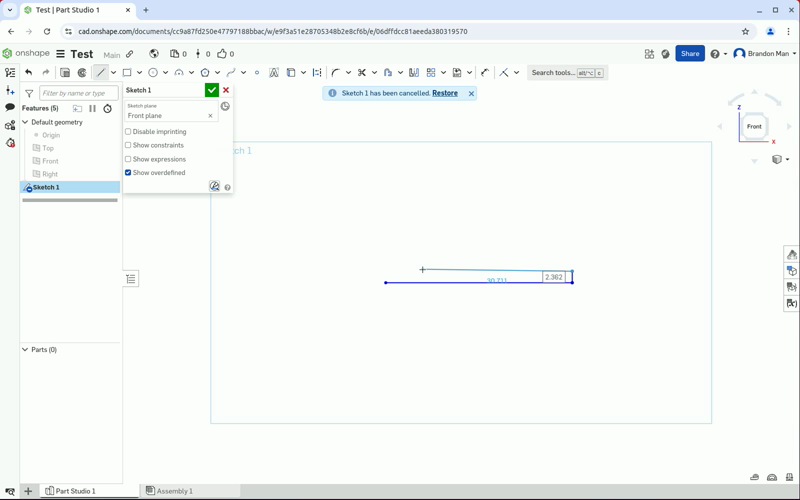
key_up(shift)
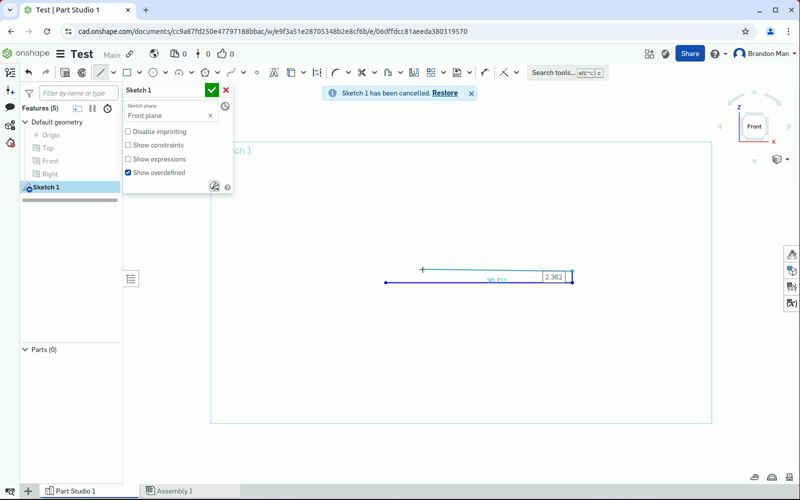
key_down(shift)
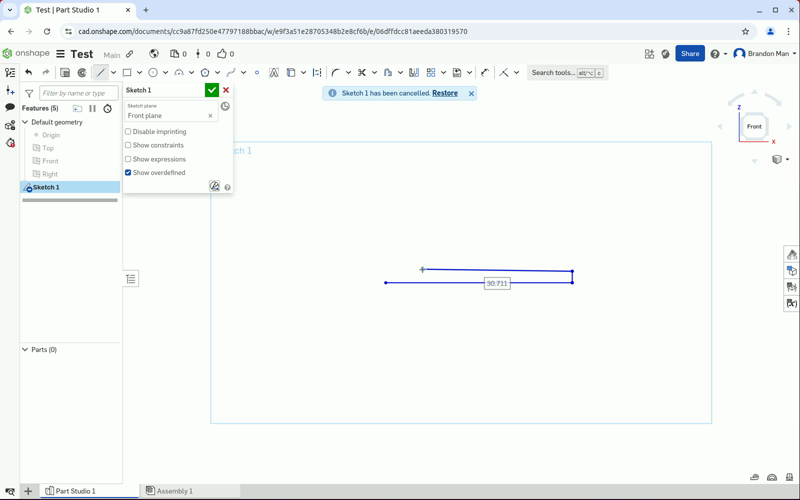
mouse_move(425, 145)
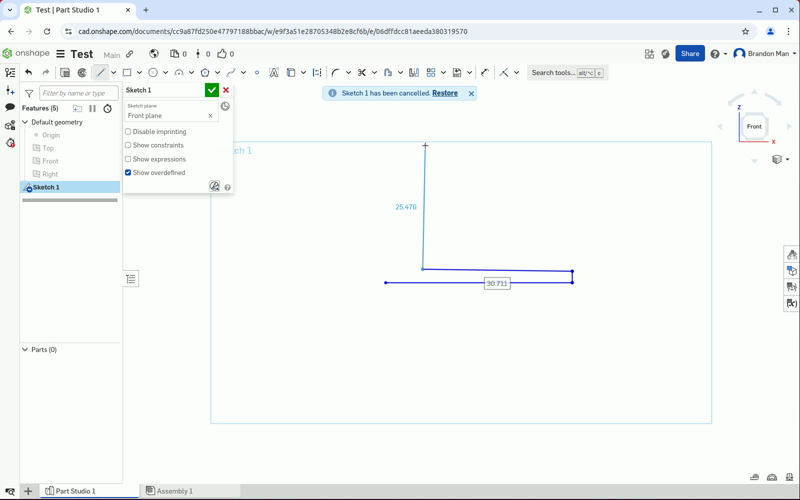
click(425, 145)
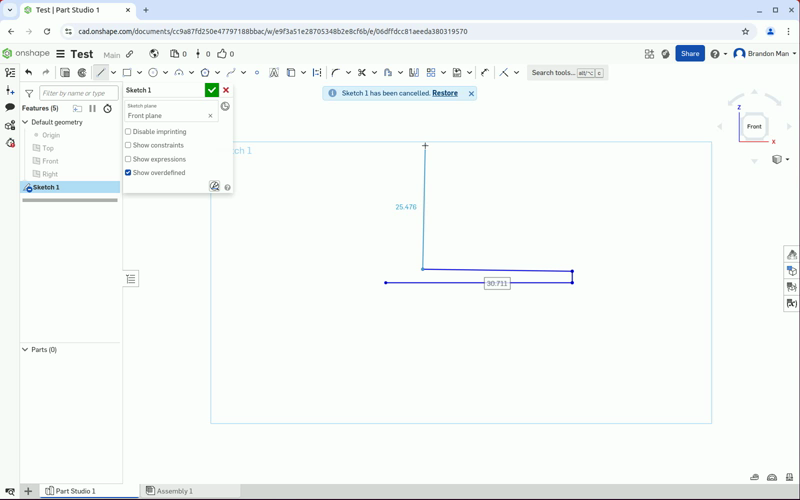
key_up(shift)
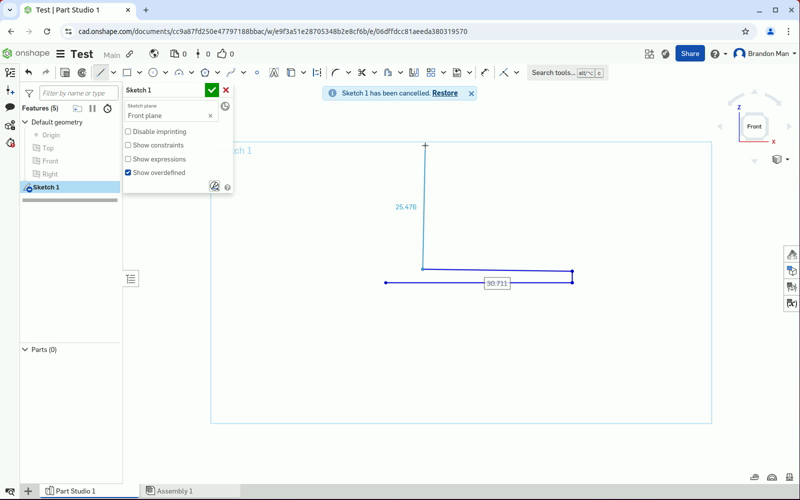
key_down(shift)
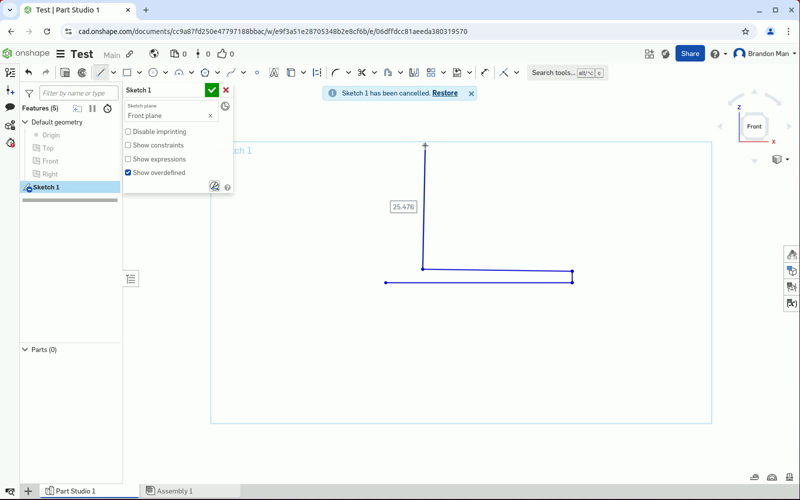
mouse_move(455, 145)
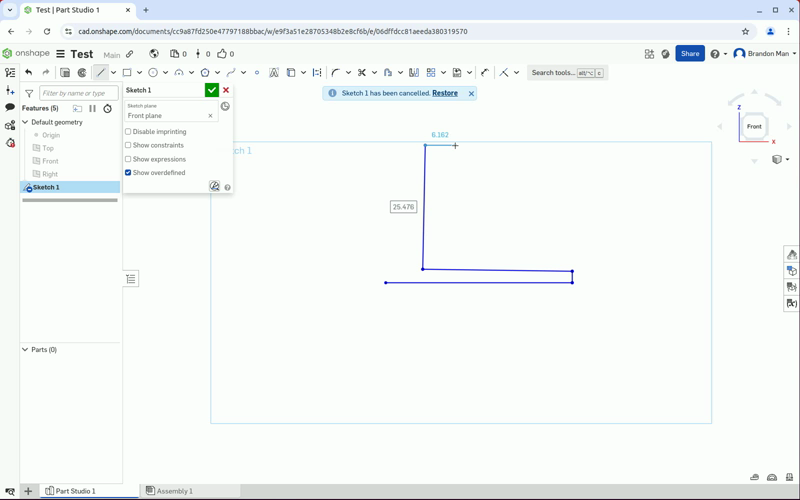
mouse_move(387, 145)
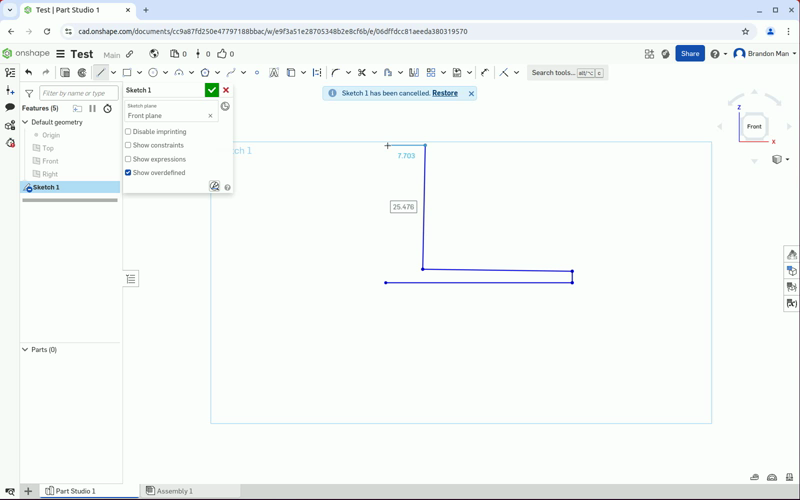
click(387, 145)
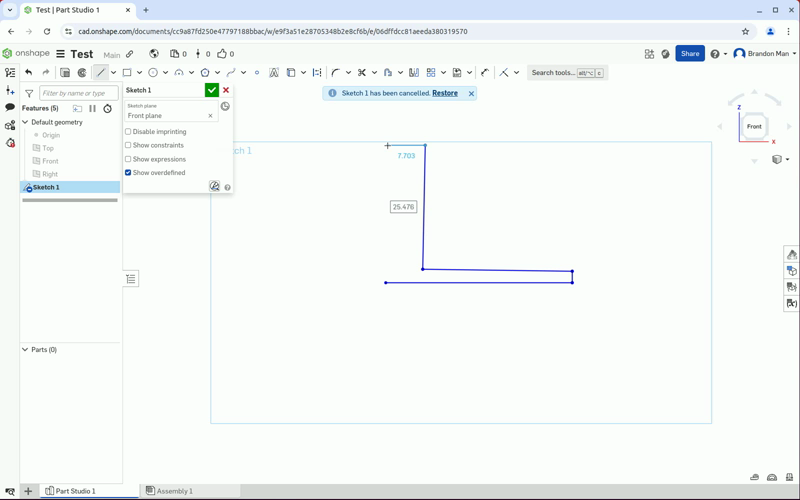
key_up(shift)
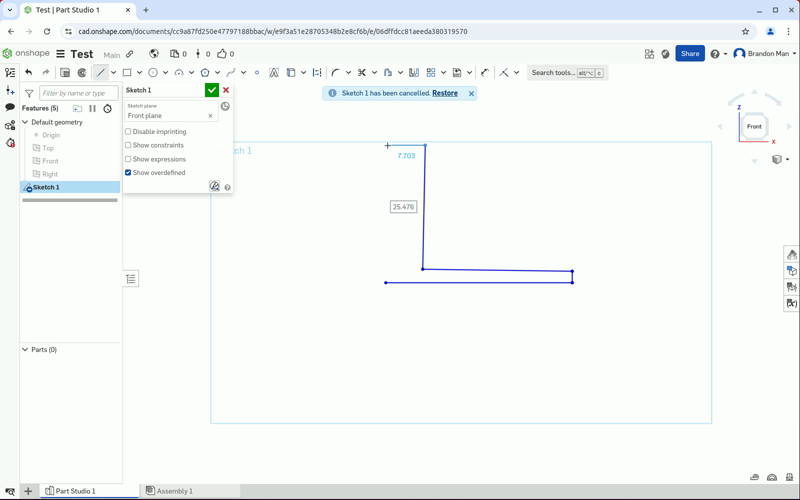
key_down(shift)
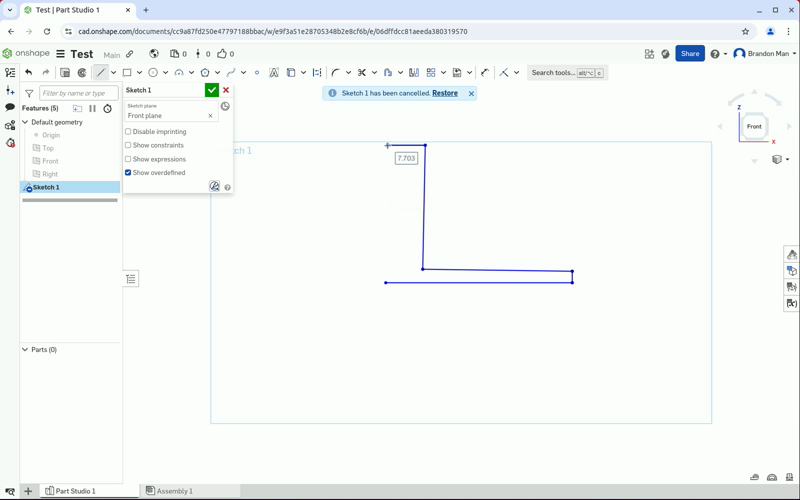
mouse_move(385, 282)
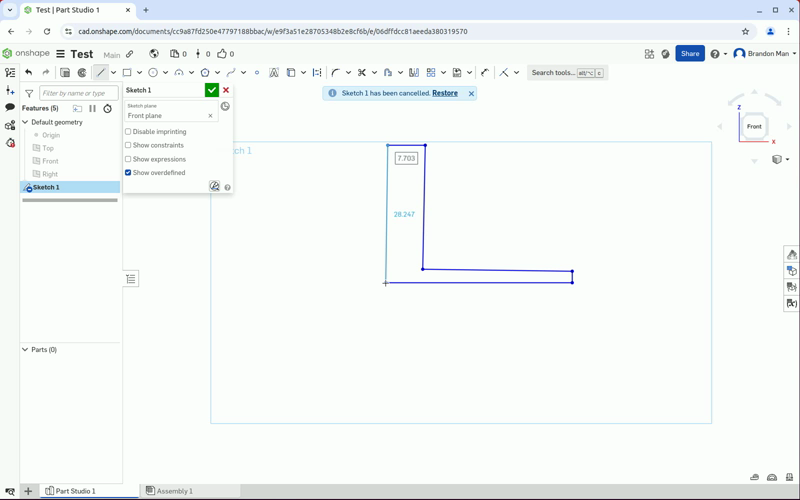
key_up(shift)
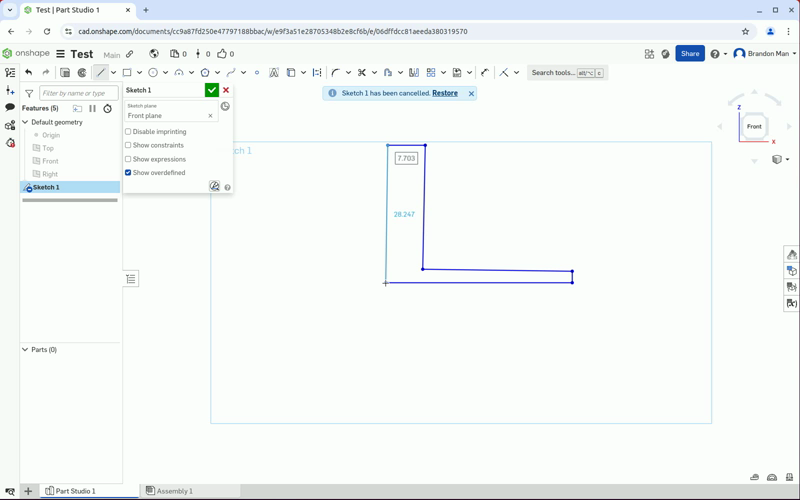
click(385, 282)
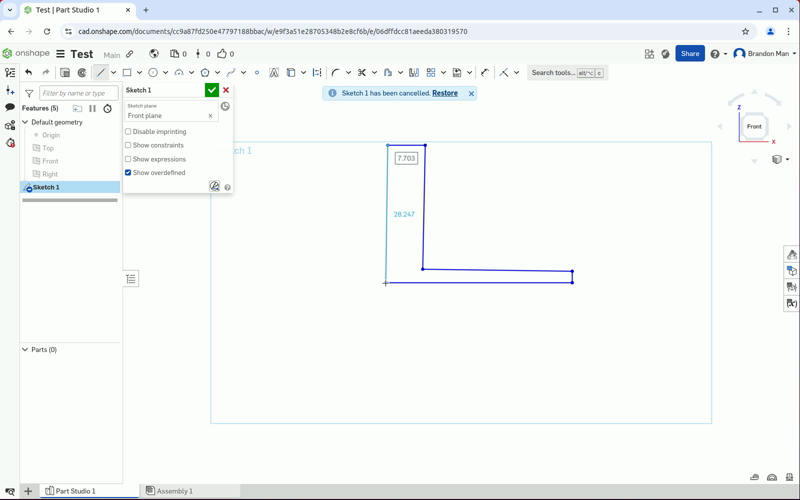
key(esc)
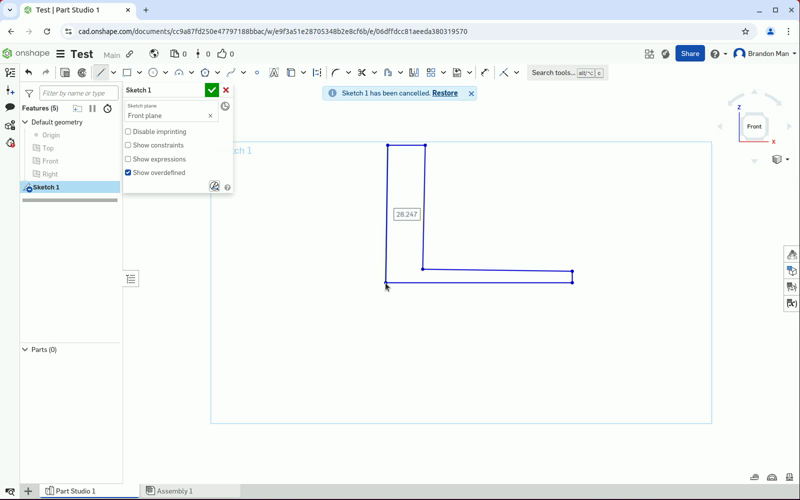
mouse_move(401, 209)
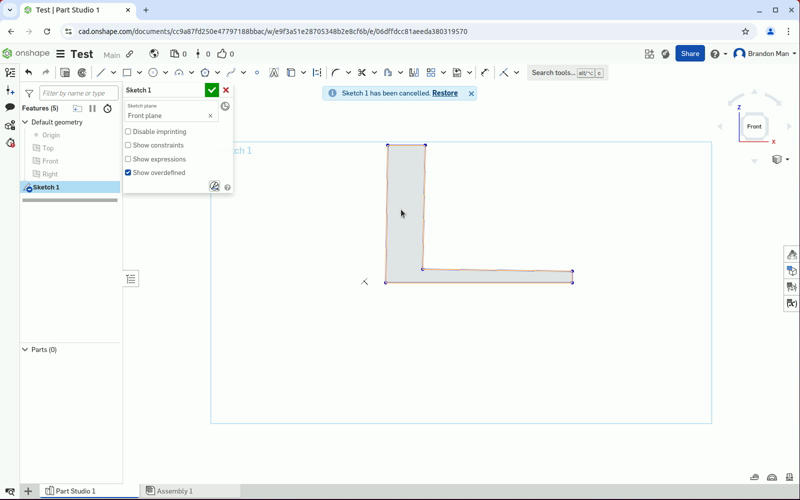
click(401, 209)
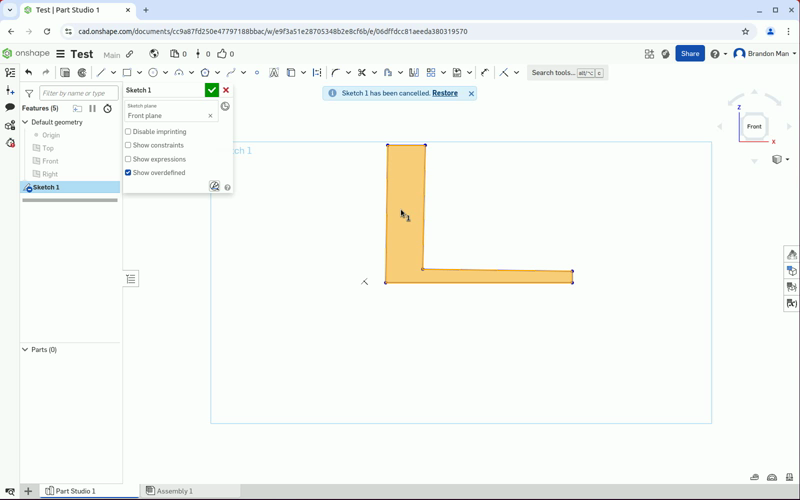
mouse_move(73, 352)
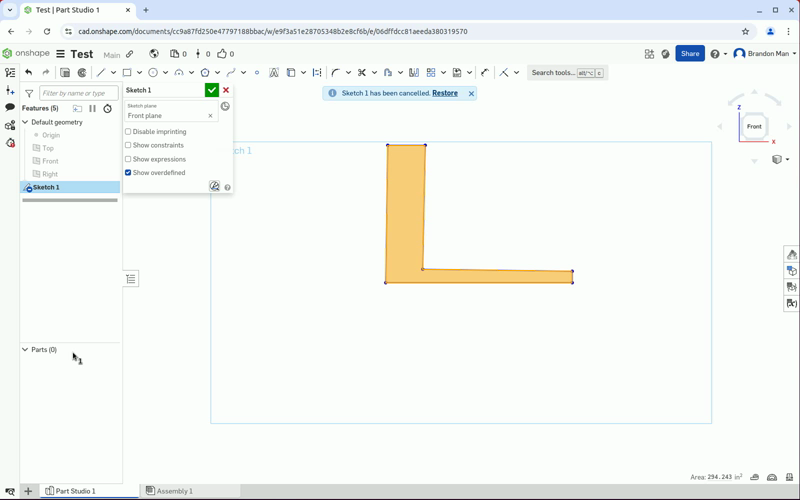
key(shift+y)
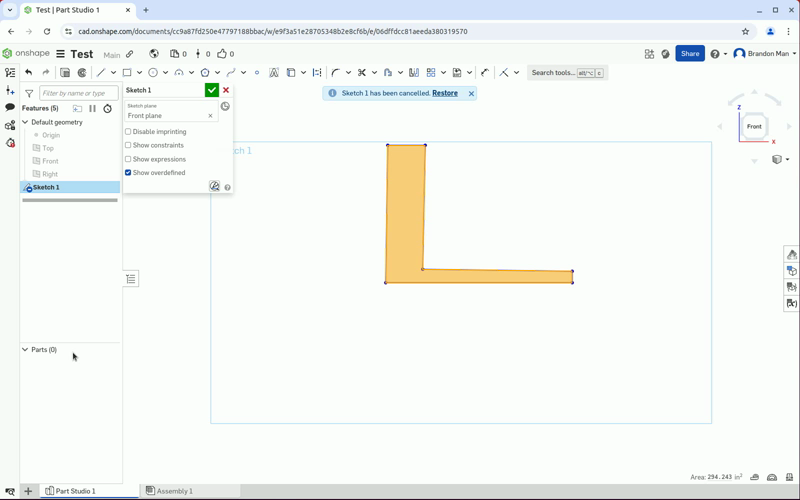
key(shift+e)
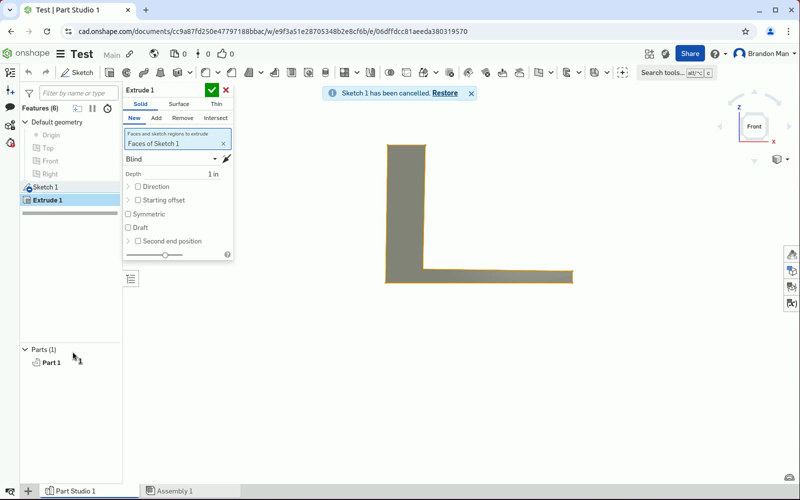
mouse_move(143, 106)
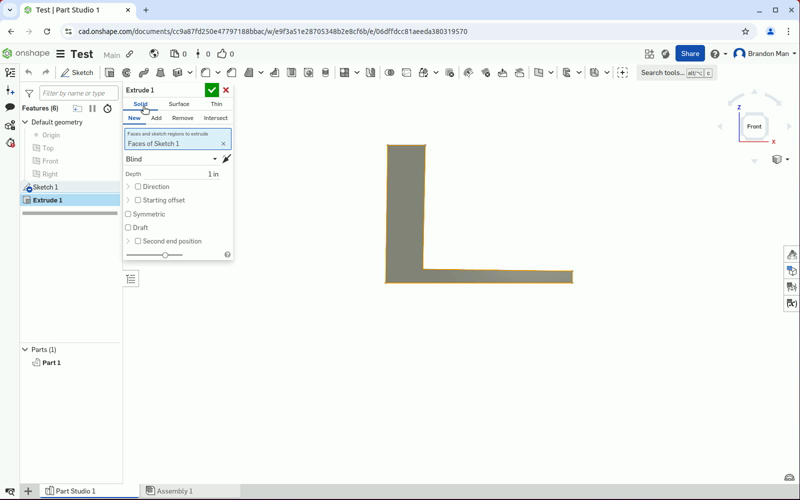
click(143, 106)
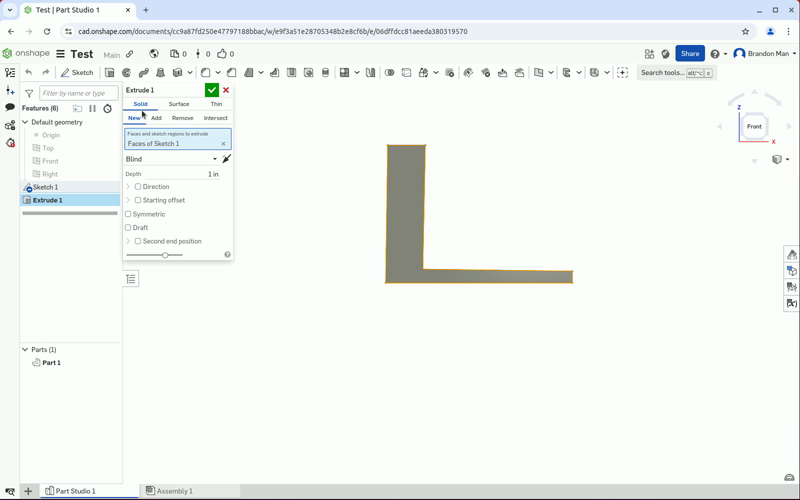
mouse_move(137, 120)
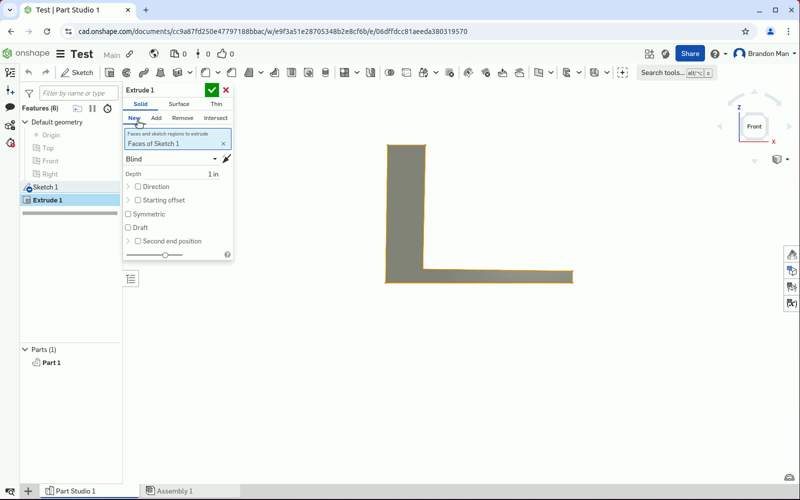
click(137, 120)
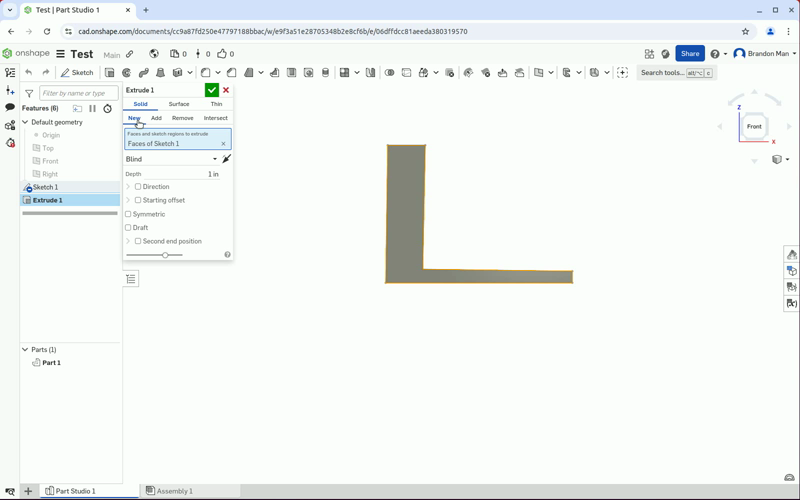
key(tab, 4)
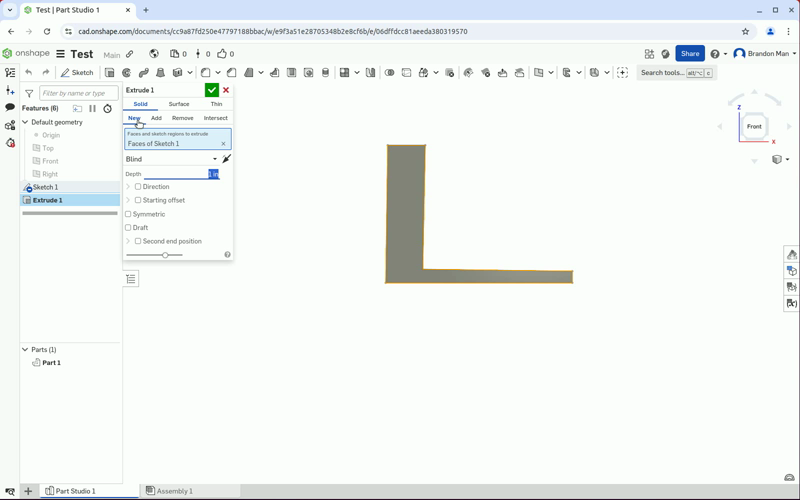
text(16.609)
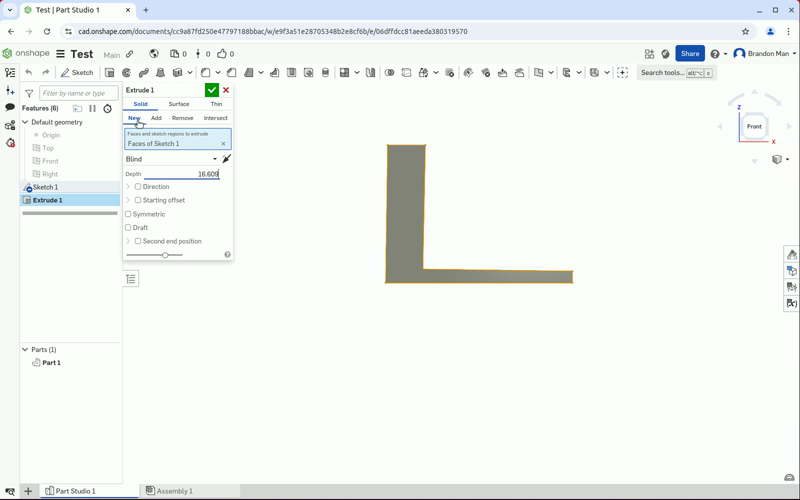
key(enter)
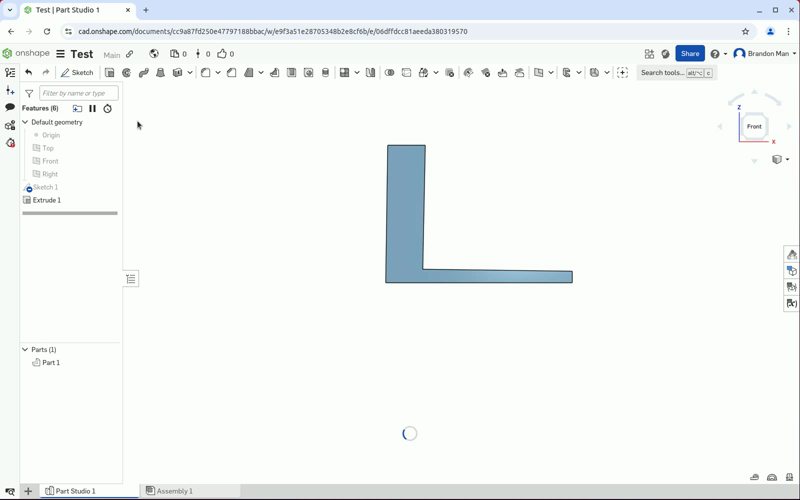
key(shift+h)
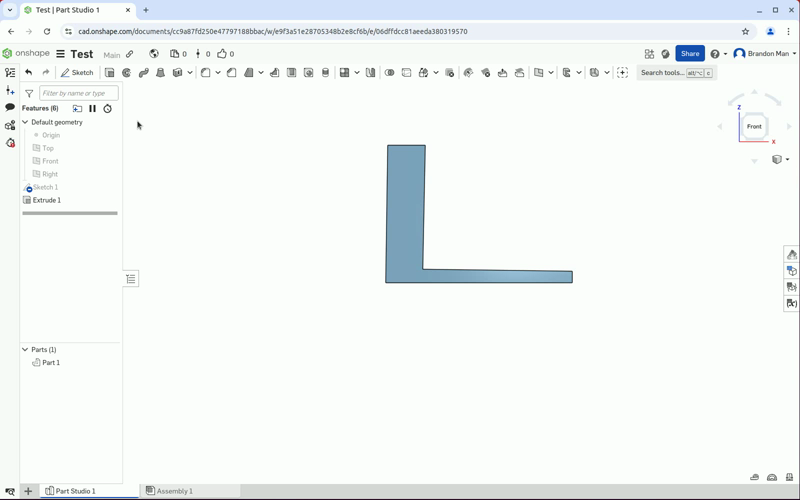
key(shift+h)
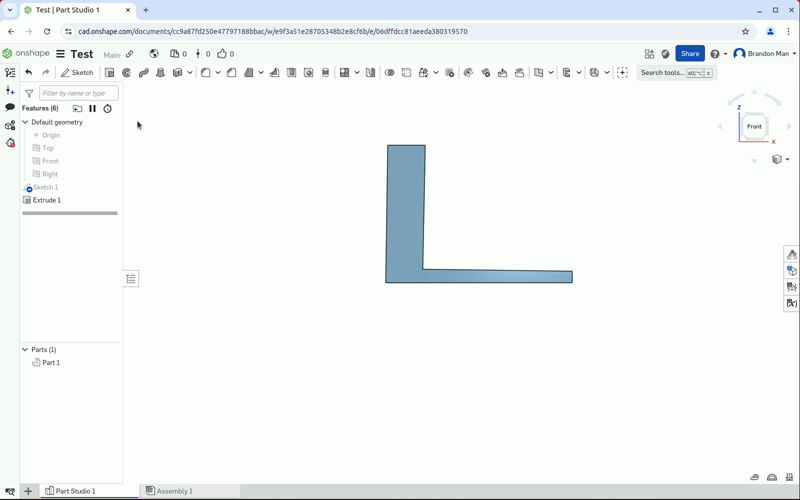
mouse_move(73, 189)
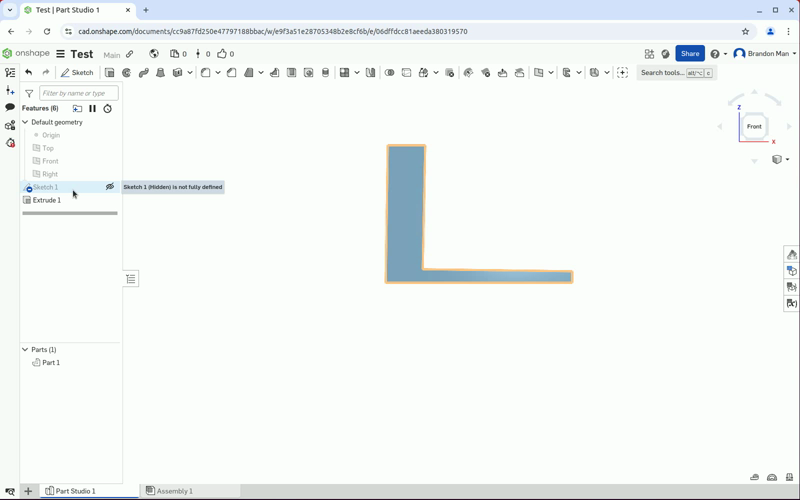
click(73, 189)
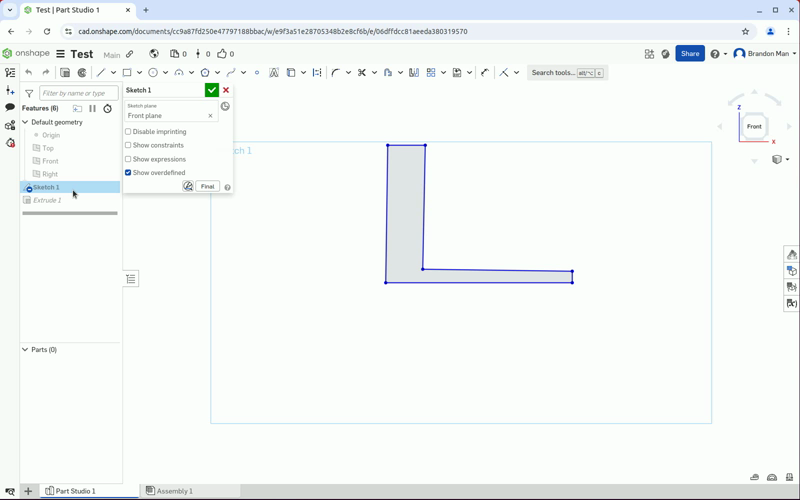
mouse_move(229, 92)
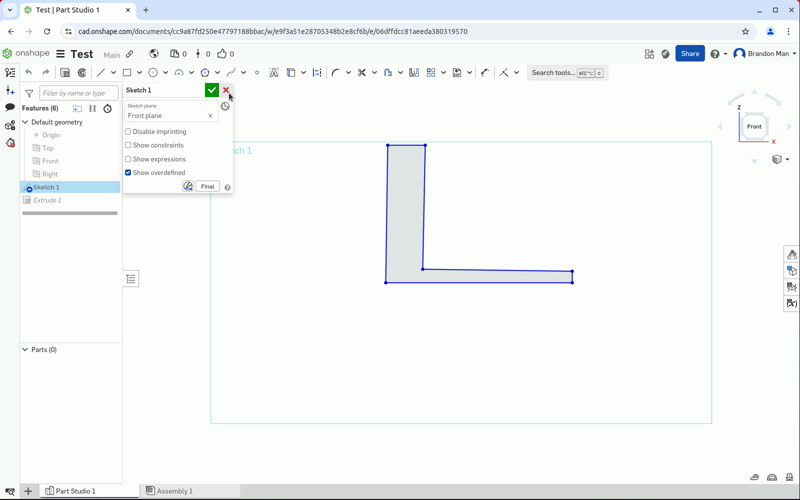
click(229, 92)
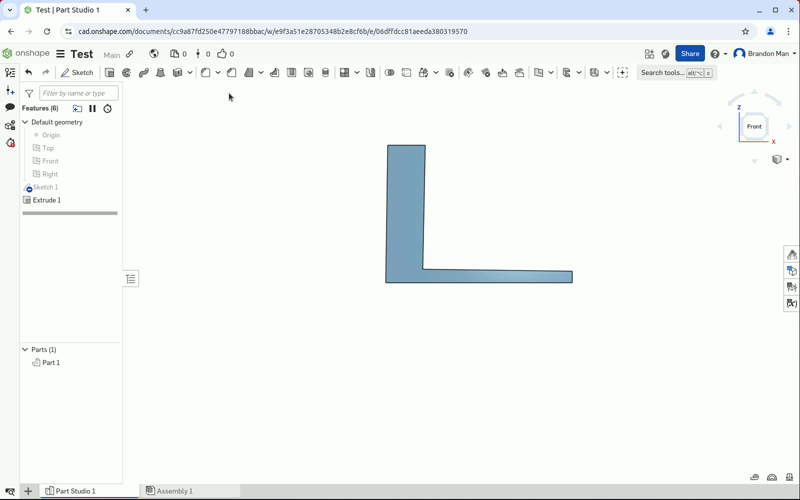
mouse_move(73, 352)
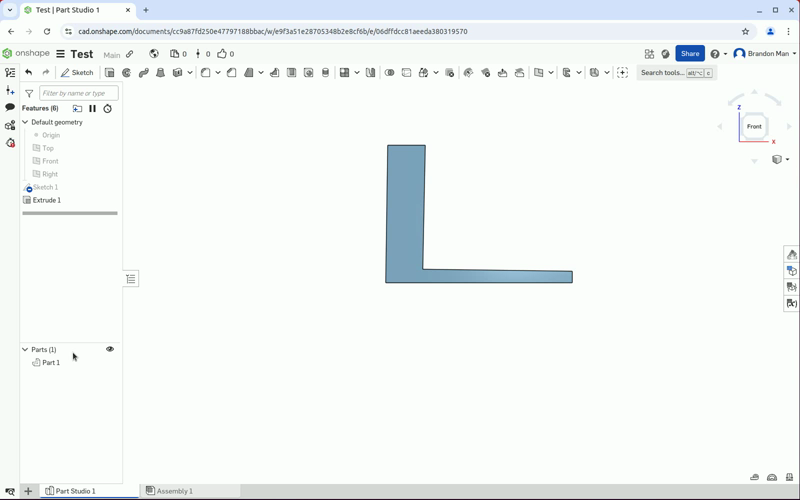
key(y)
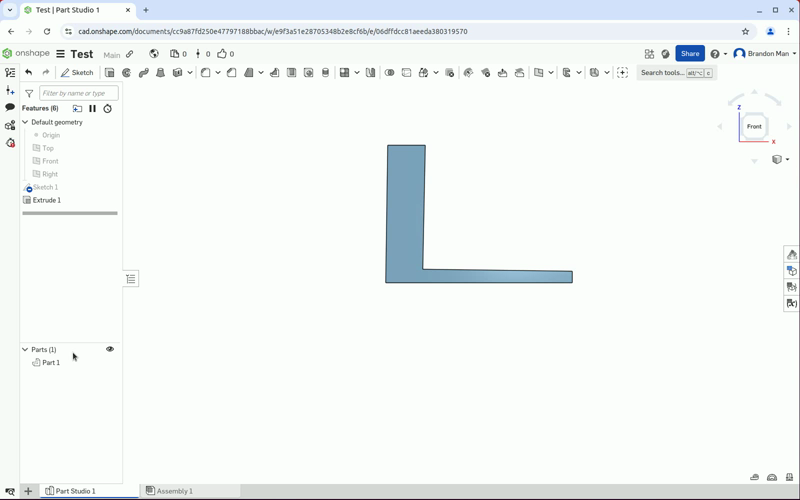
key(shift+p)
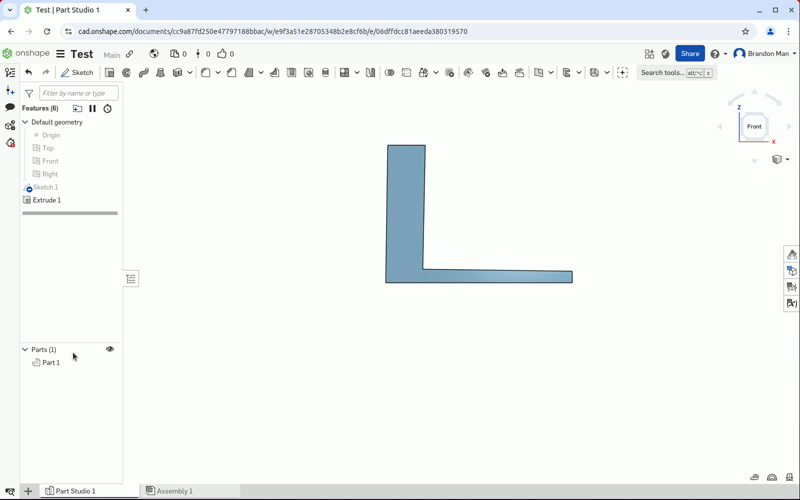
key(space)
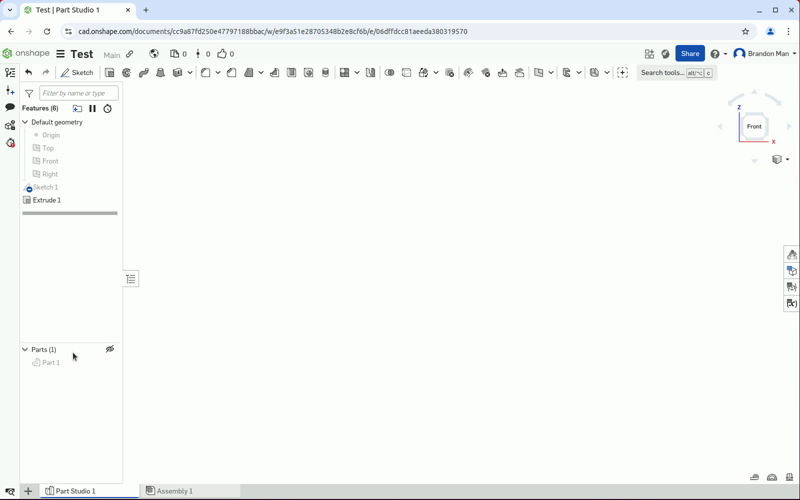
key_down(shift)
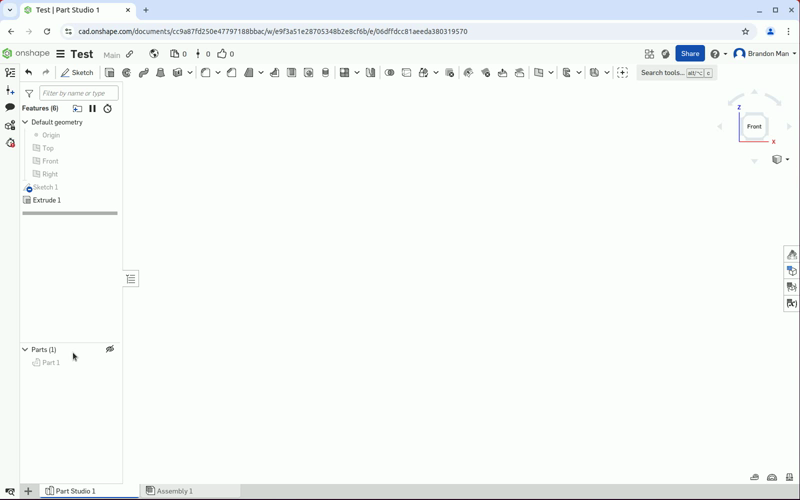
key(down)
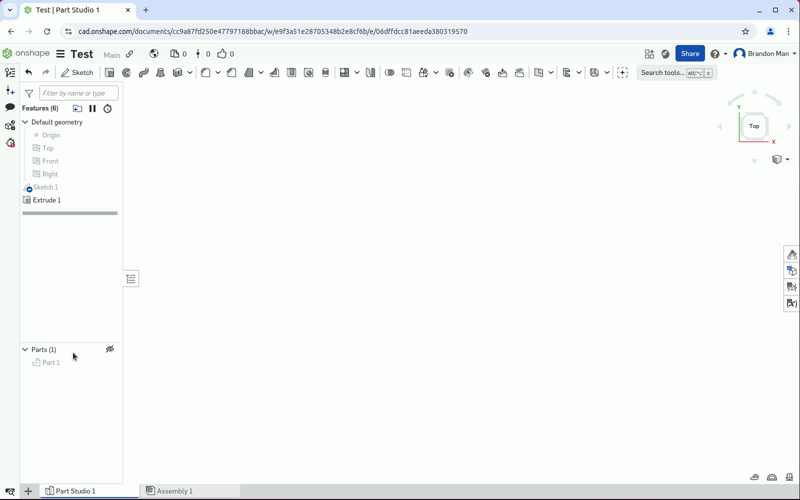
key_up(shift)
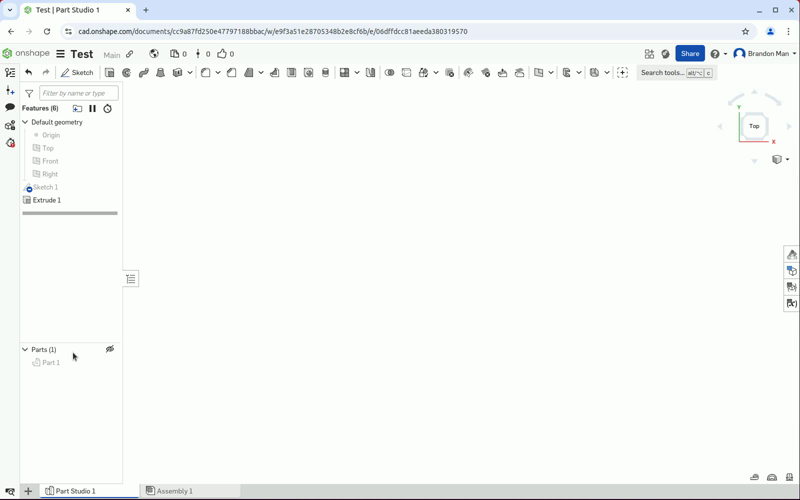
mouse_move(73, 352)
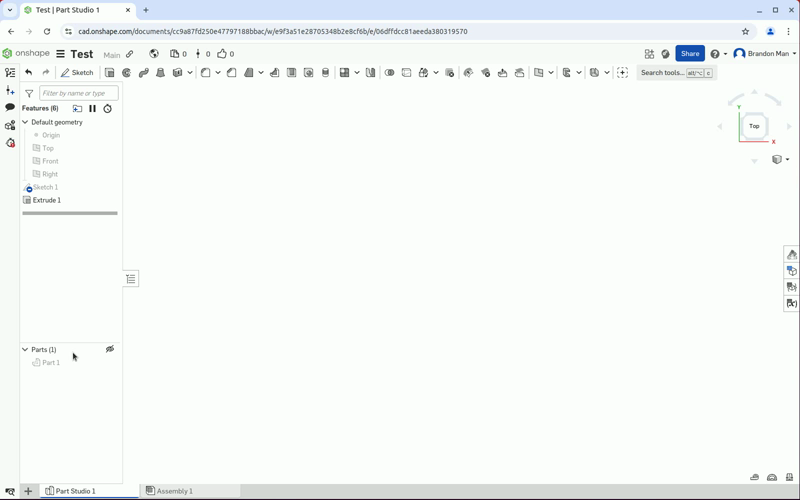
key(shift+y)
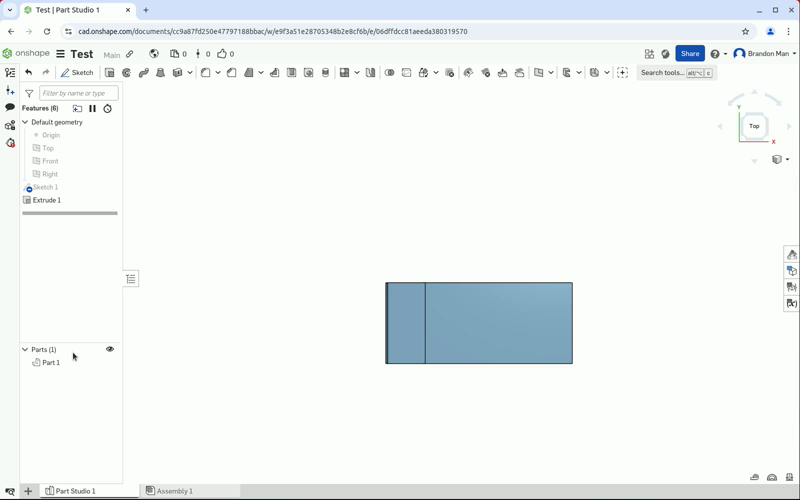
mouse_move(541, 75)
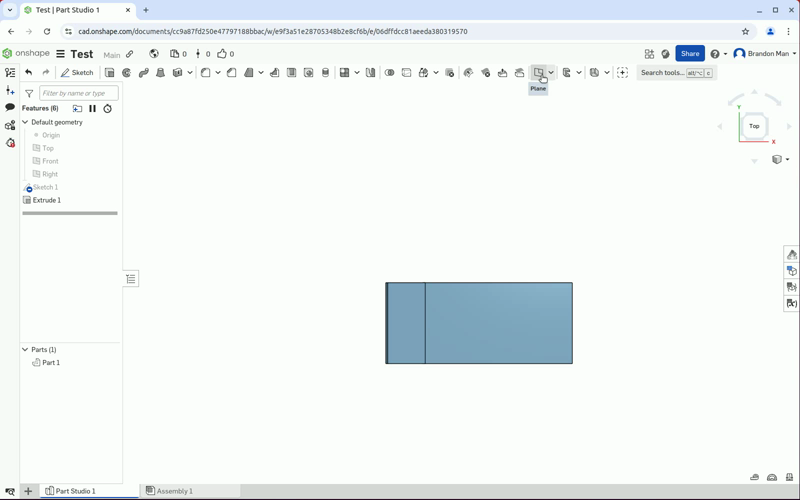
click(541, 75)
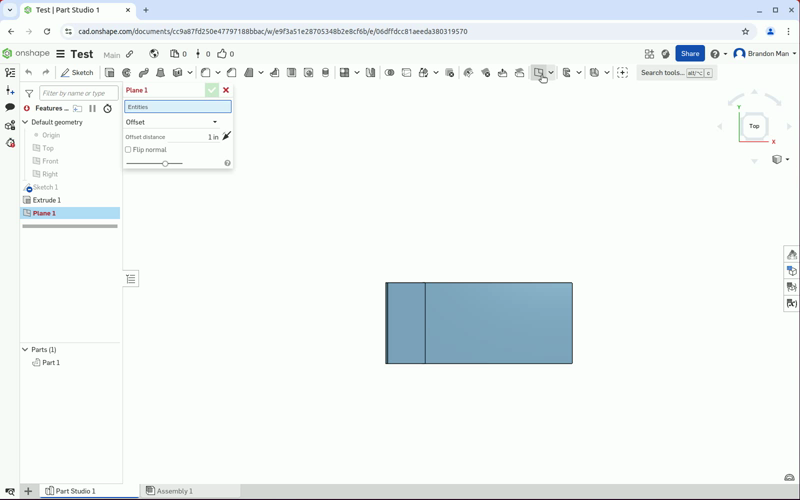
mouse_move(73, 150)
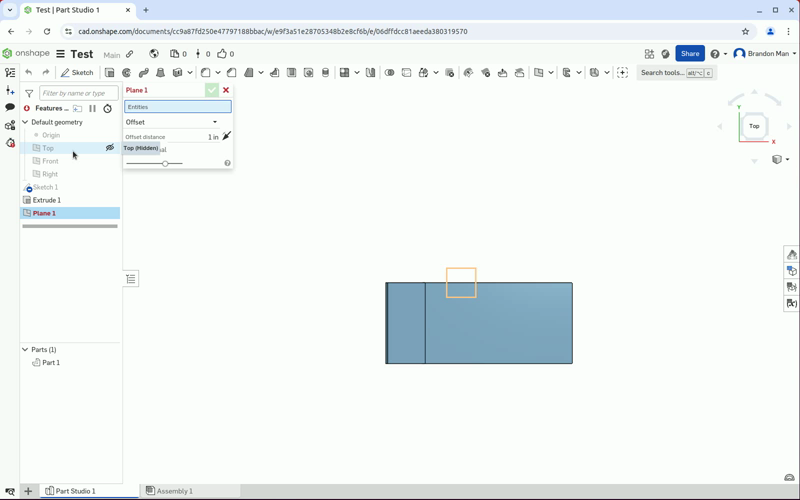
click(73, 150)
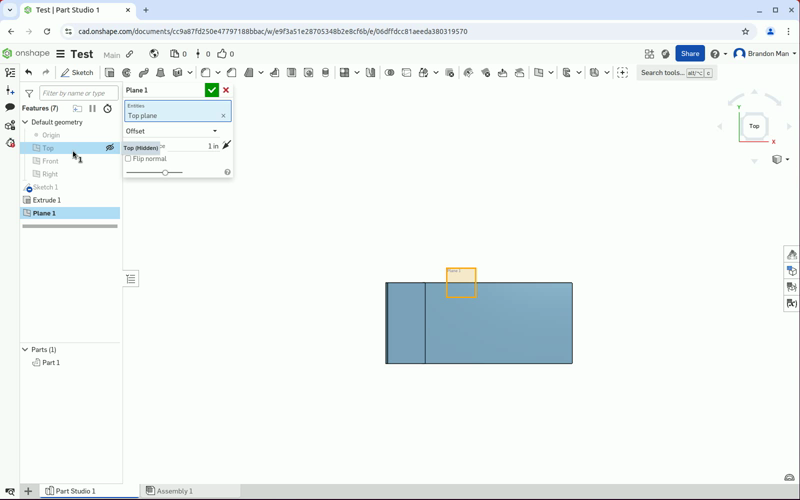
key(tab, 2)
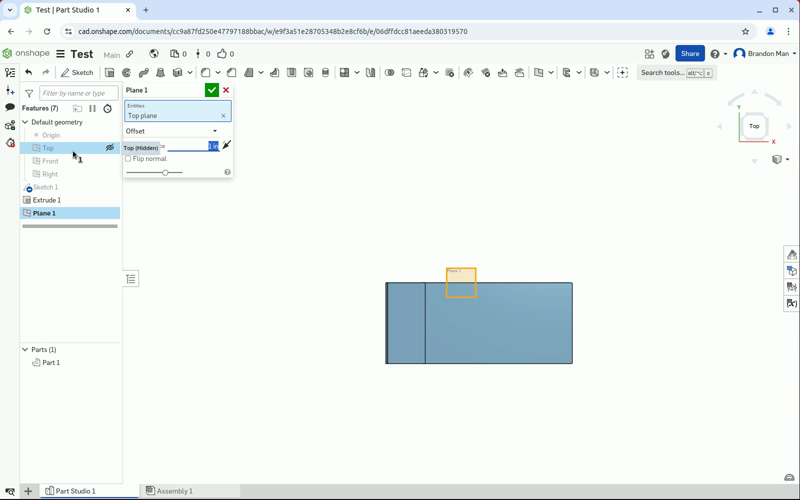
text(2.896)
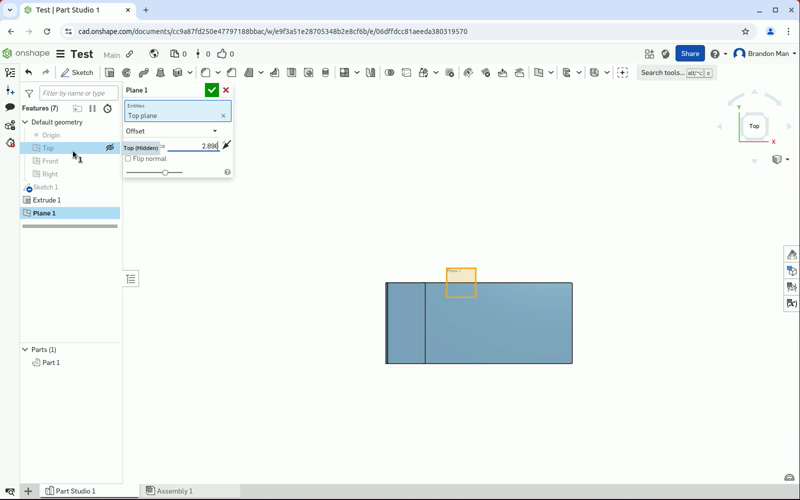
key(enter, 2)
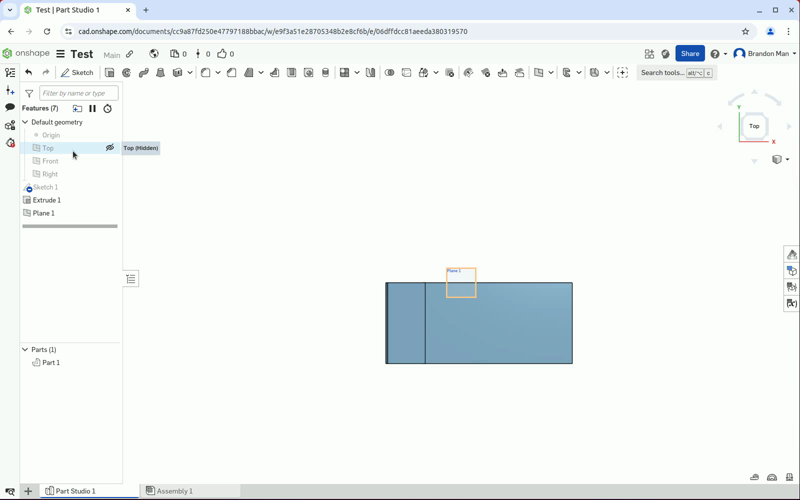
key(shift+s)
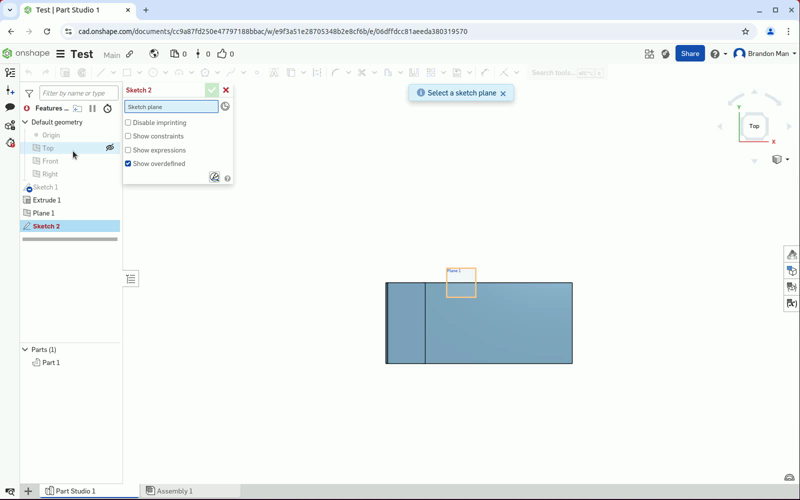
mouse_move(73, 215)
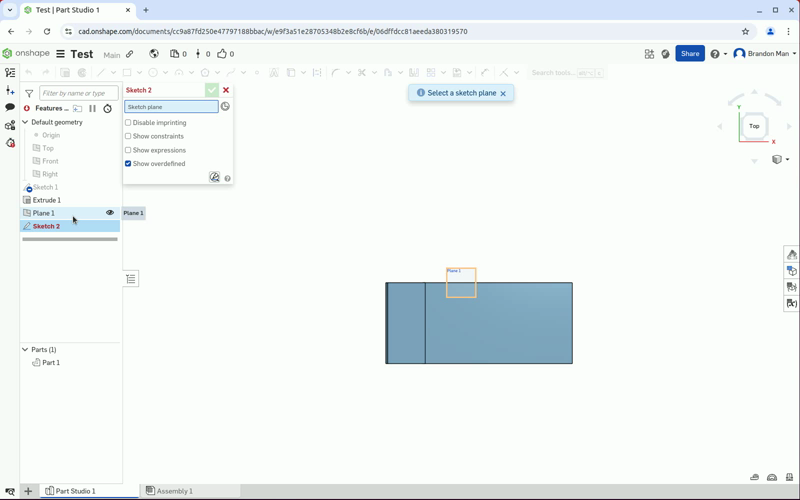
click(73, 215)
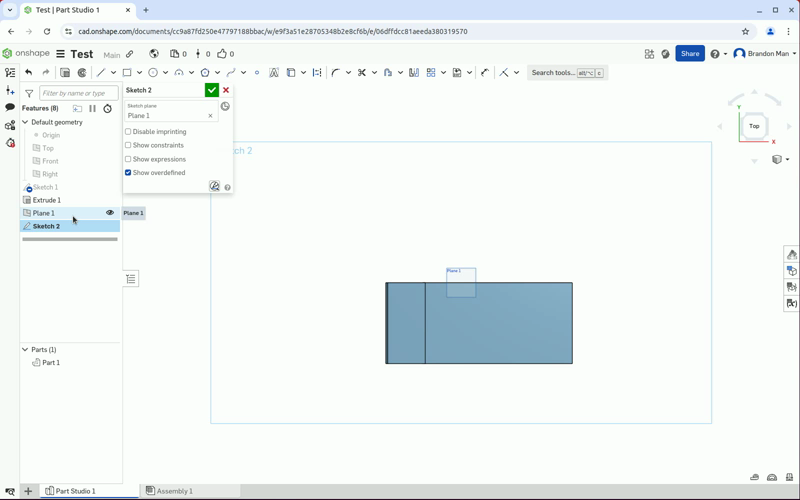
mouse_move(73, 352)
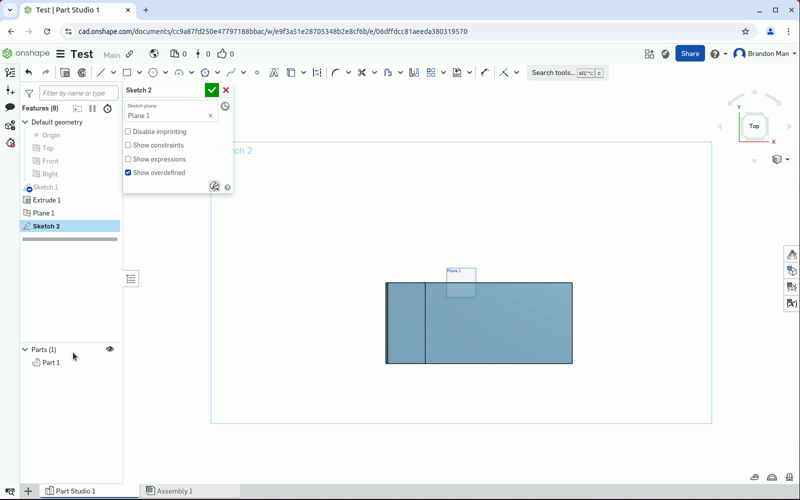
key(y)
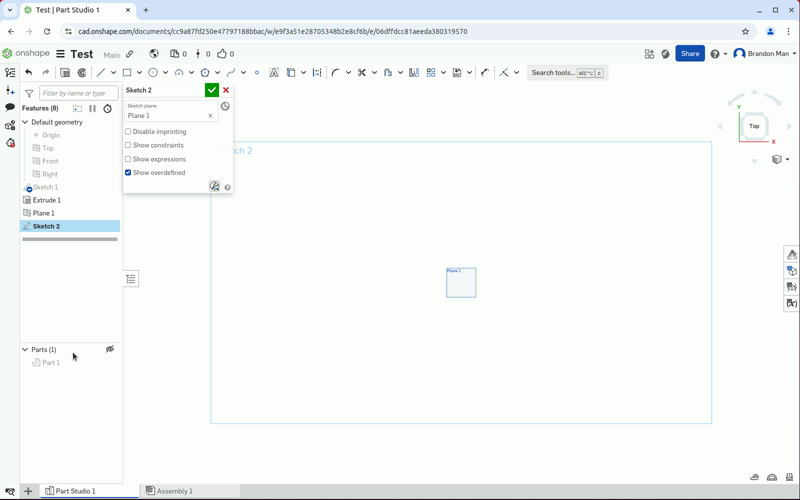
key(c)
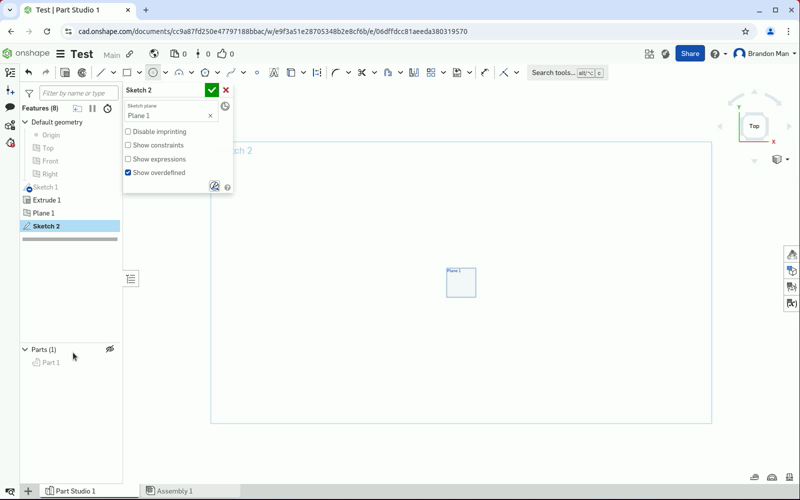
key_down(shift)
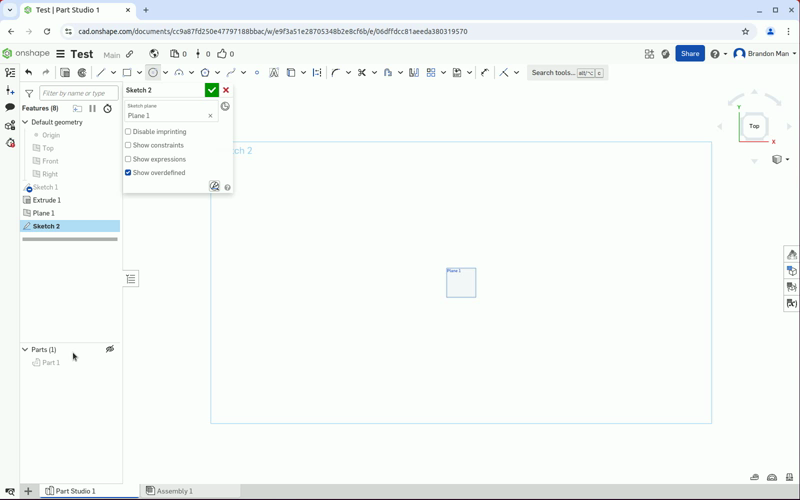
mouse_move(473, 319)
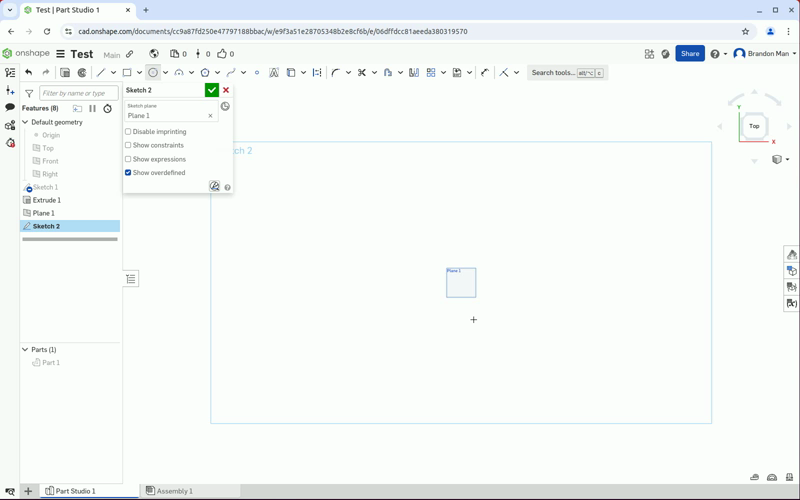
click(473, 319)
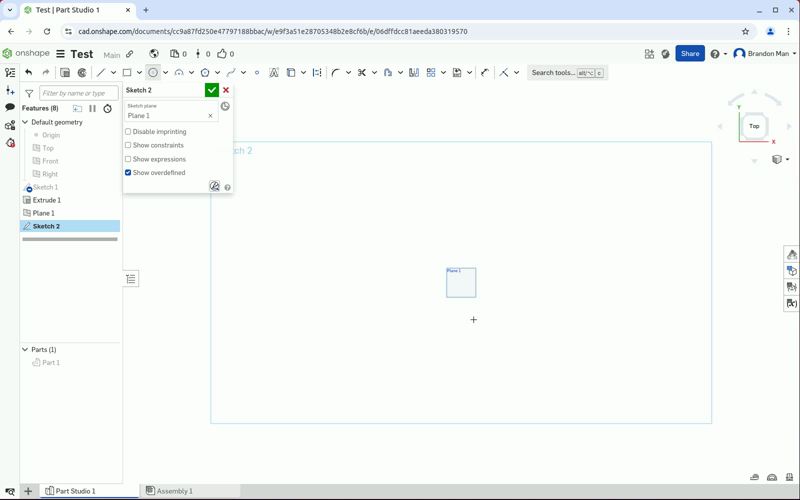
key_up(shift)
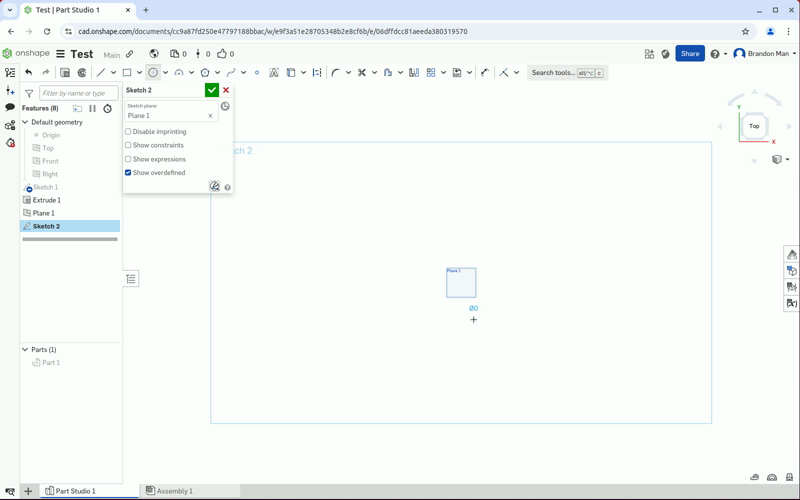
mouse_move(491, 319)
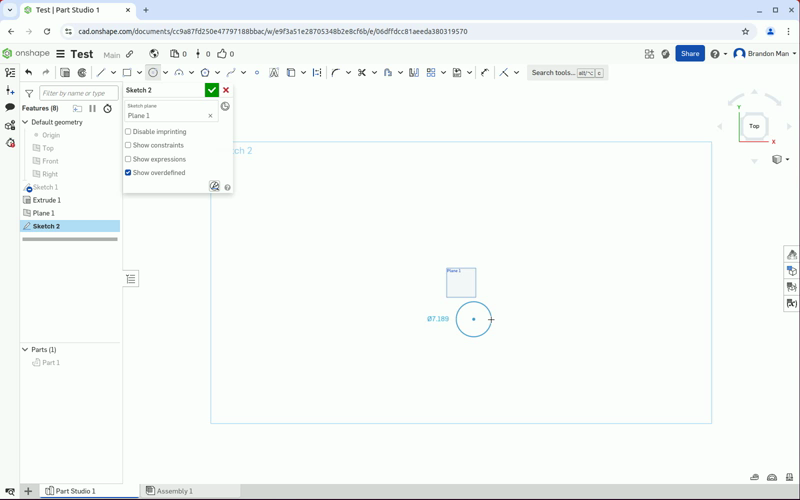
click(491, 319)
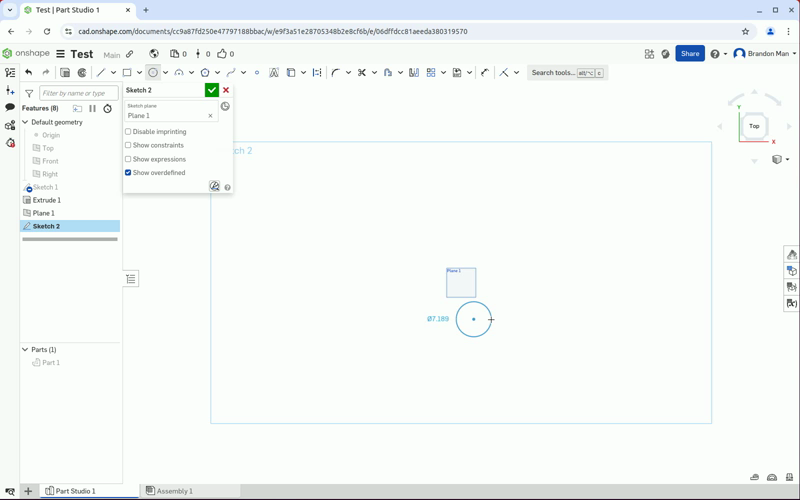
key(esc)
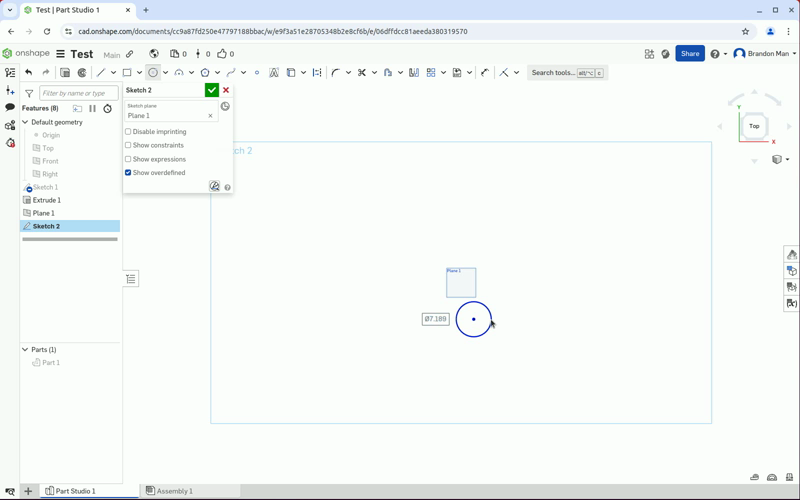
mouse_move(468, 324)
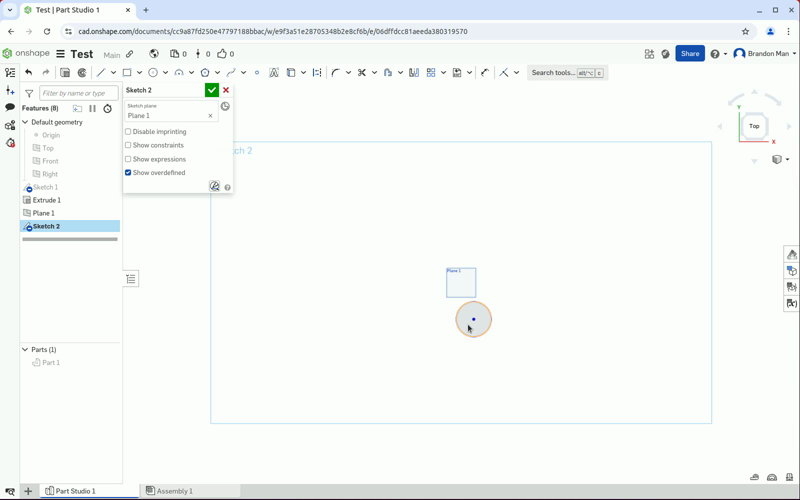
scroll(6)
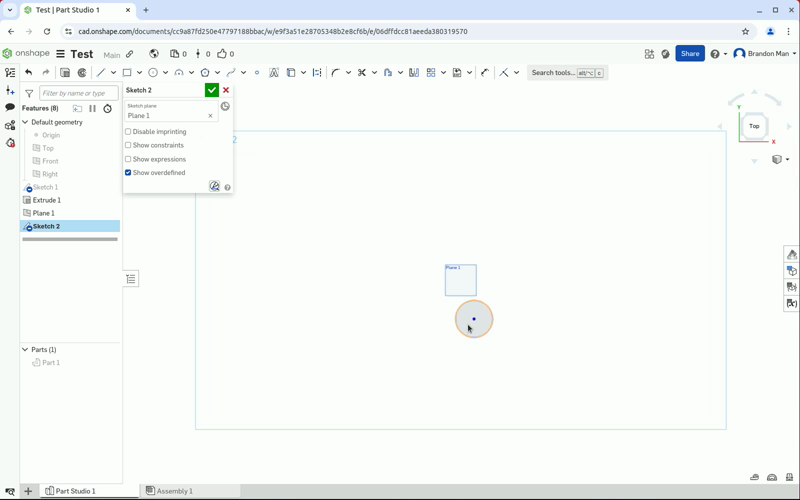
scroll(6)
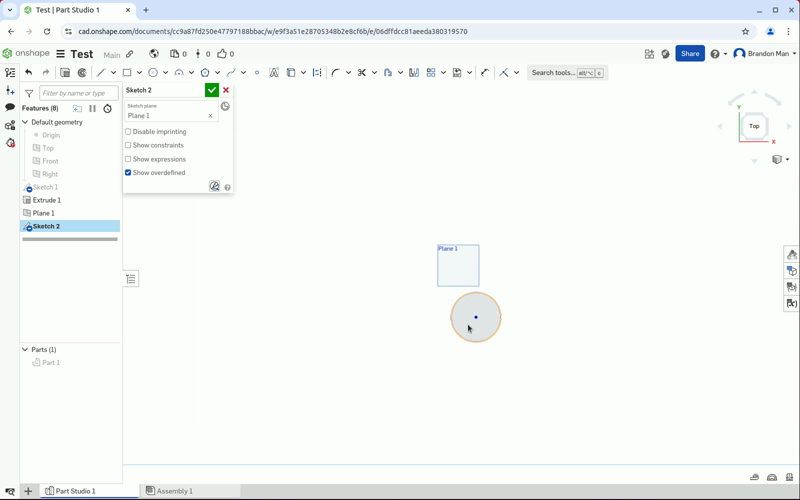
scroll(6)
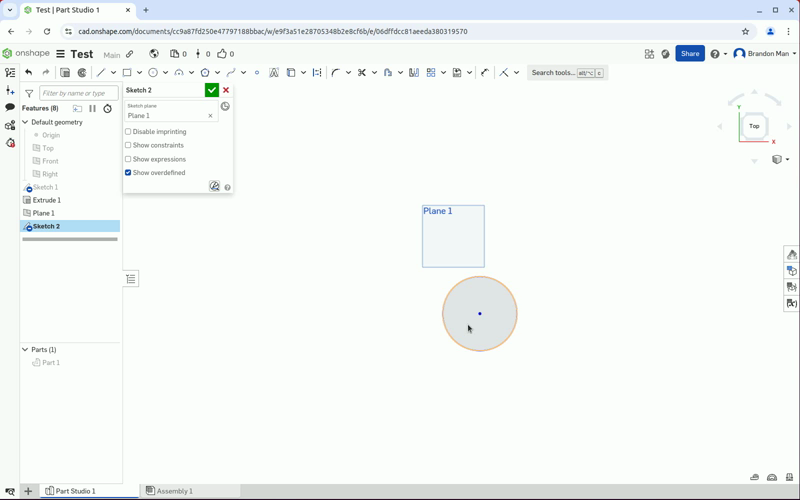
scroll(6)
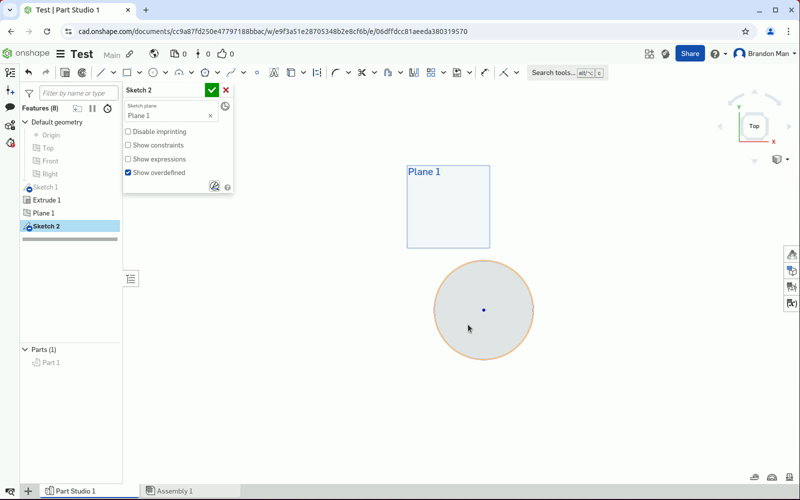
scroll(6)
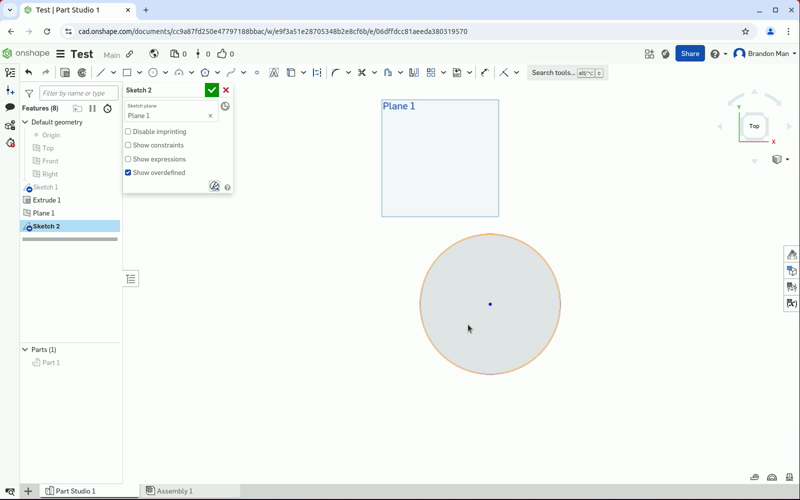
scroll(6)
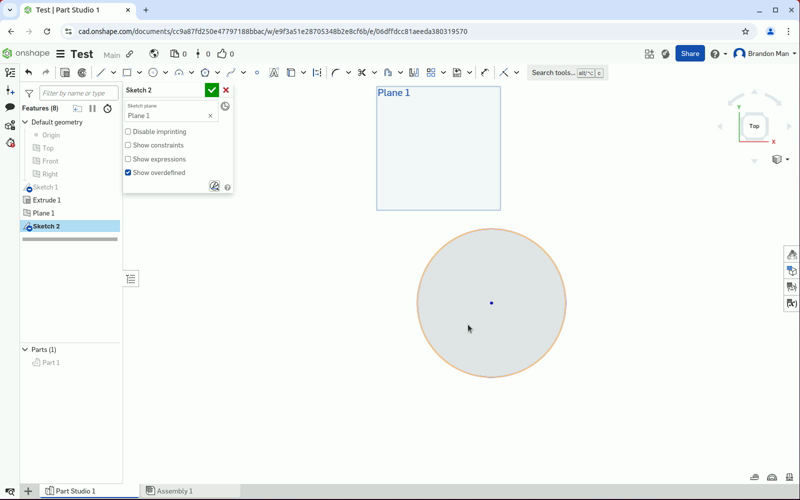
scroll(6)
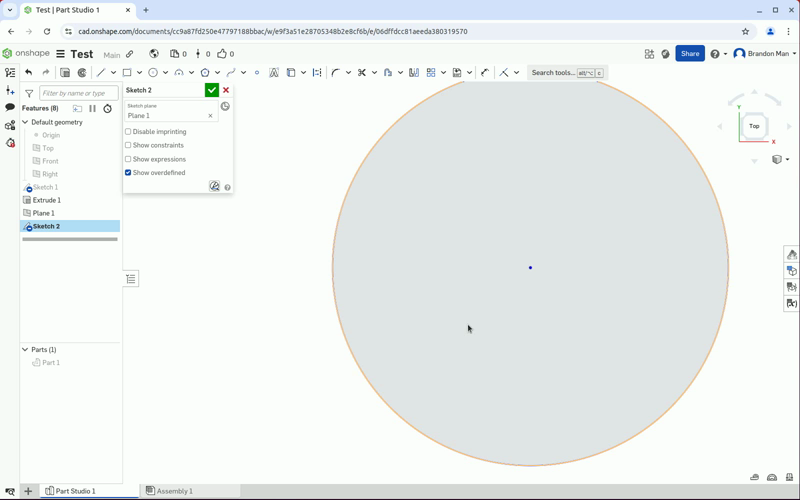
click(468, 324)
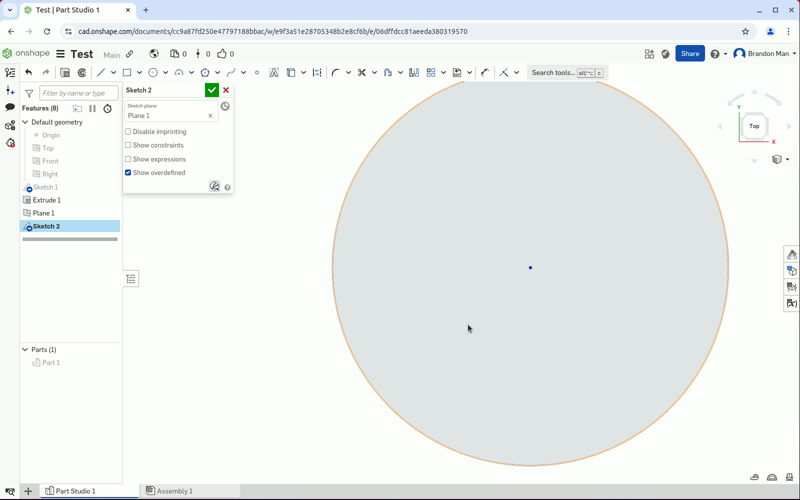
scroll(-6)
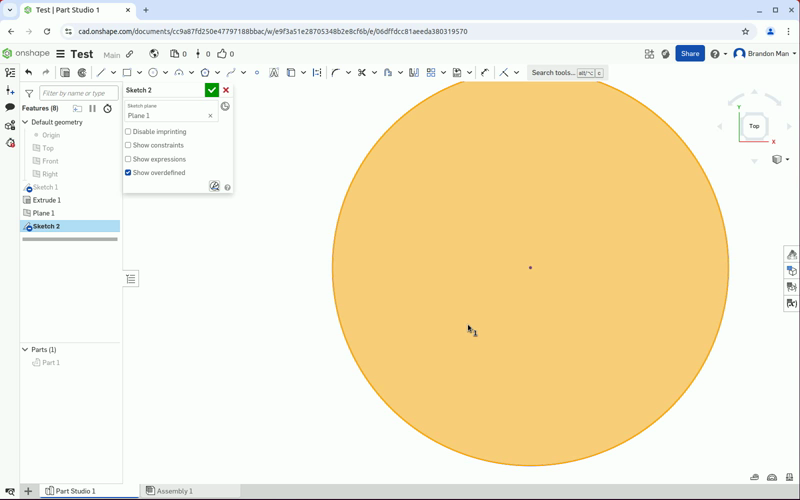
scroll(-6)
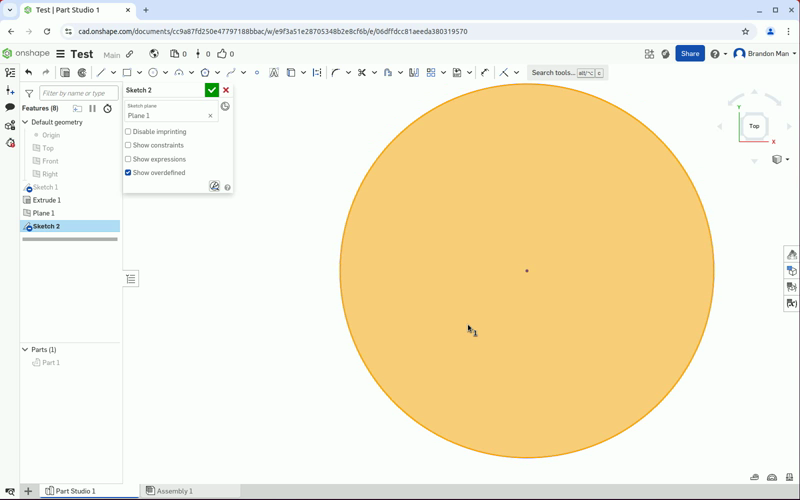
scroll(-6)
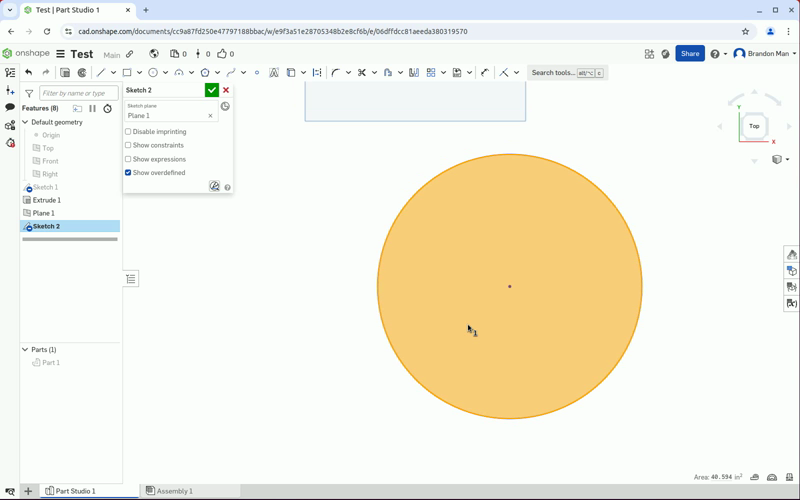
scroll(-6)
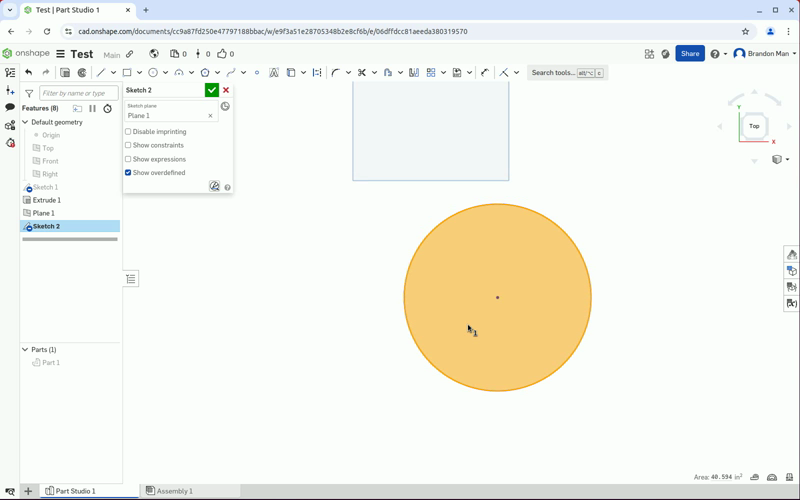
scroll(-6)
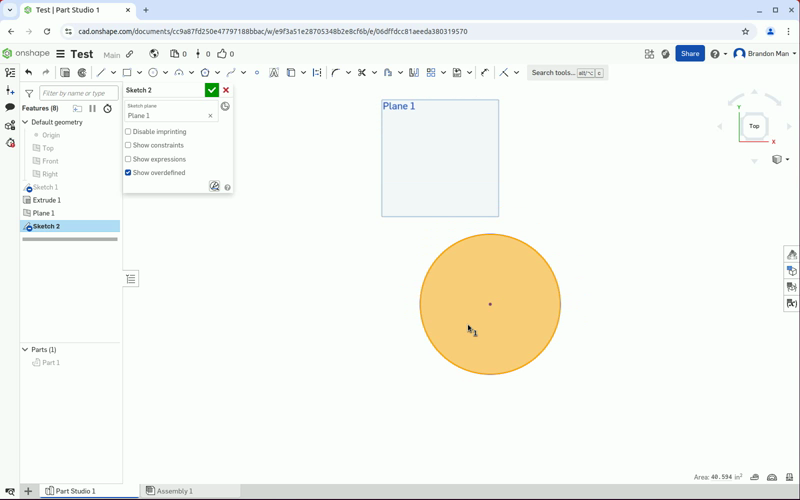
scroll(-6)
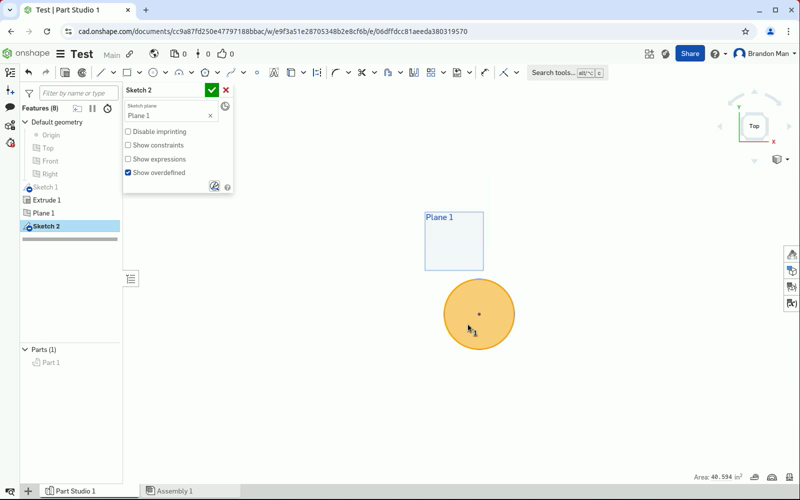
scroll(-6)
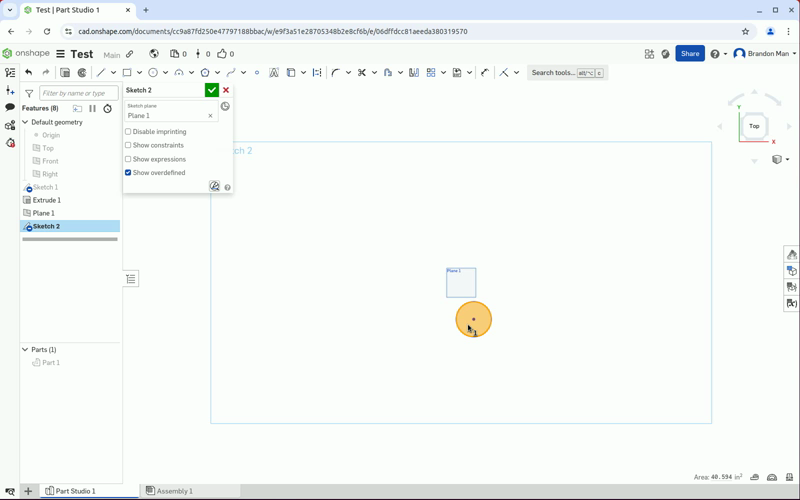
mouse_move(73, 352)
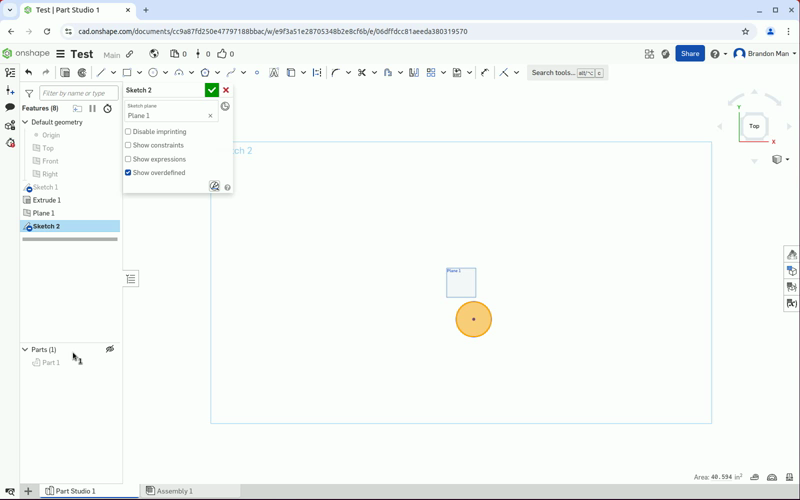
key(shift+y)
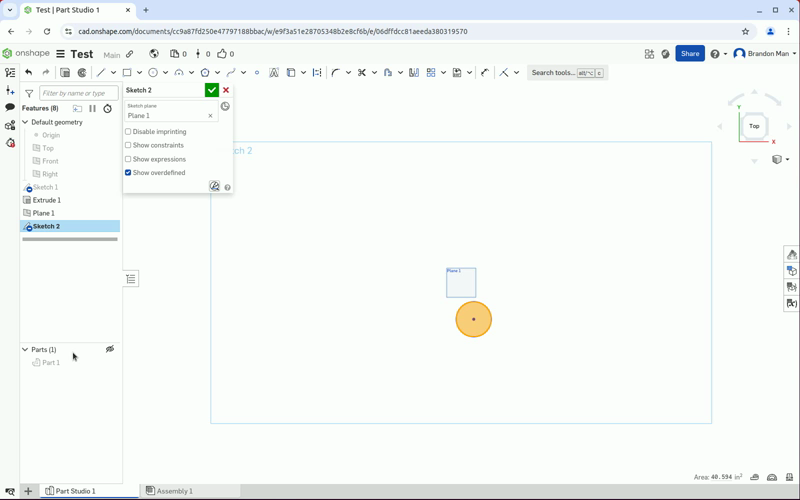
key(shift+e)
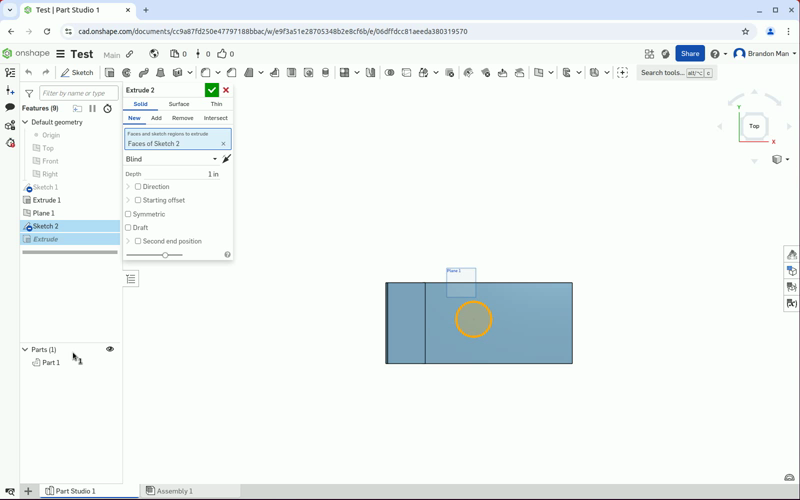
mouse_move(143, 106)
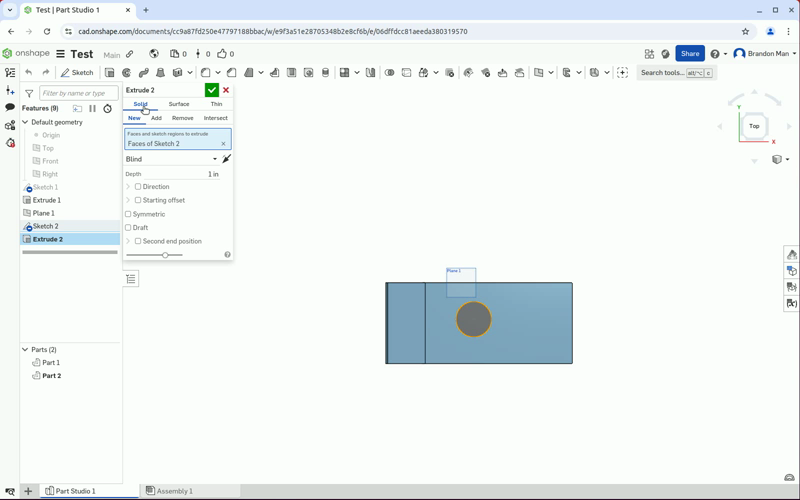
click(143, 106)
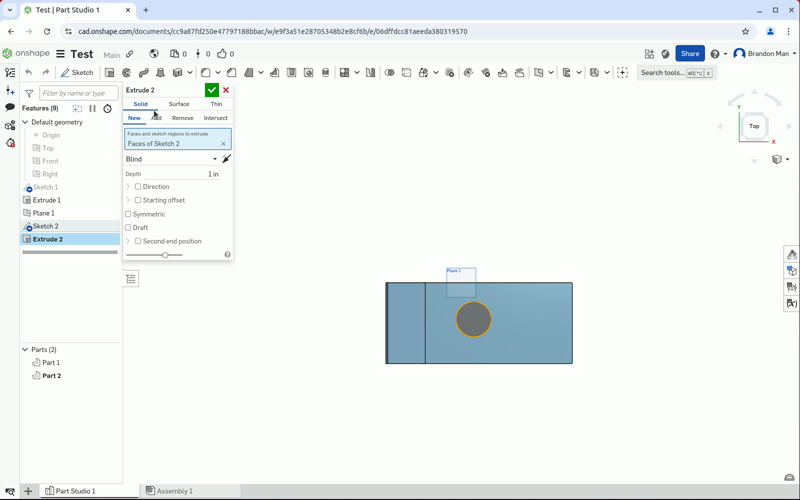
mouse_move(186, 120)
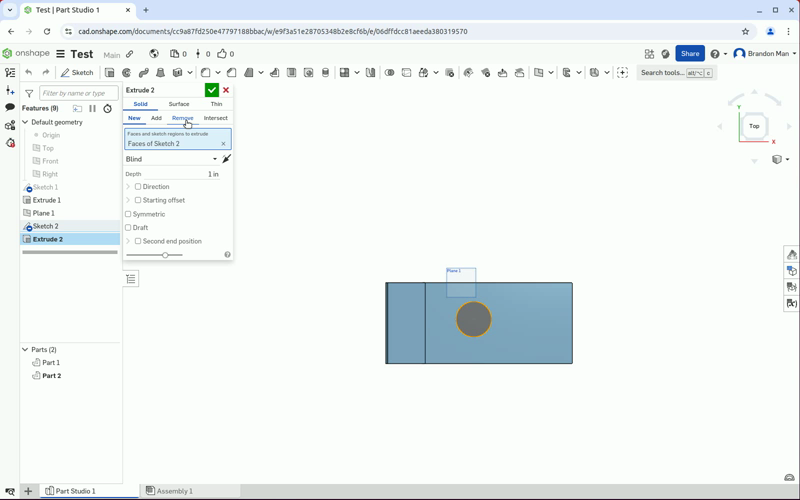
click(186, 120)
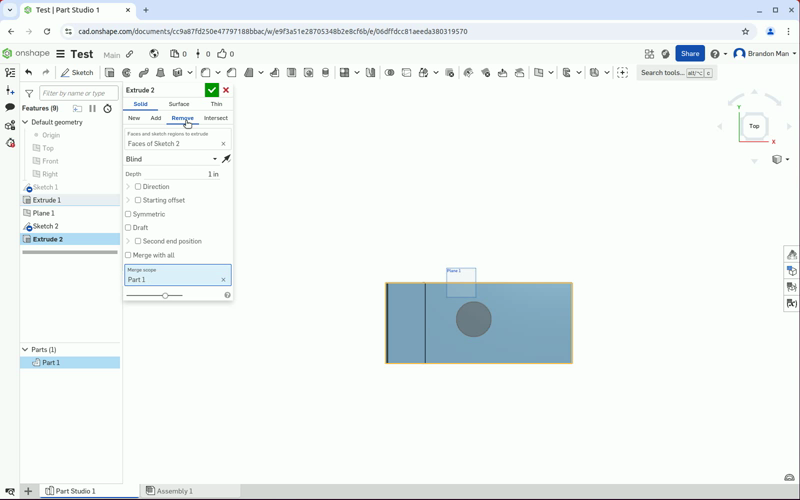
key(tab, 4)
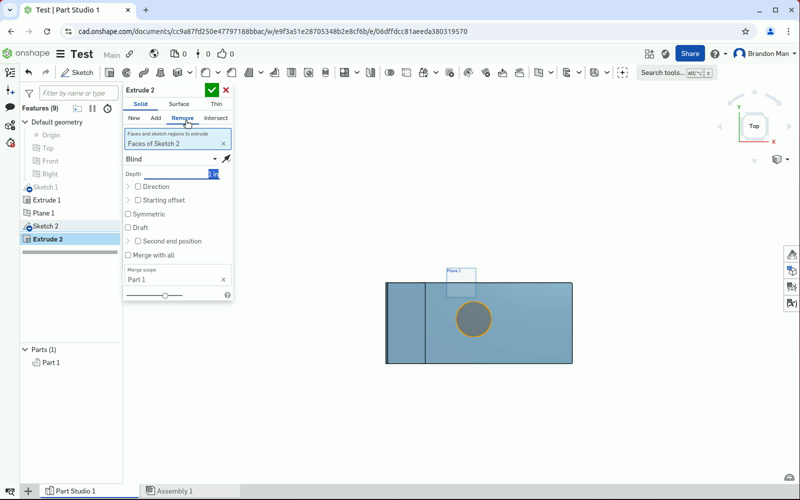
text(5.055)
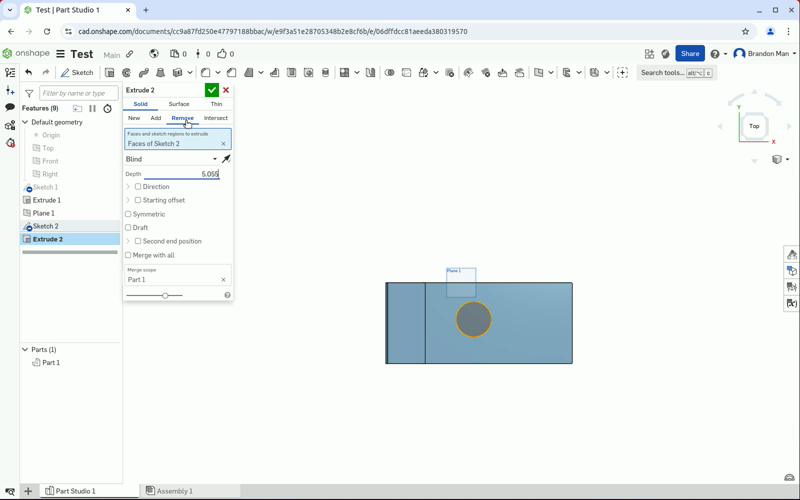
key(tab, 6)
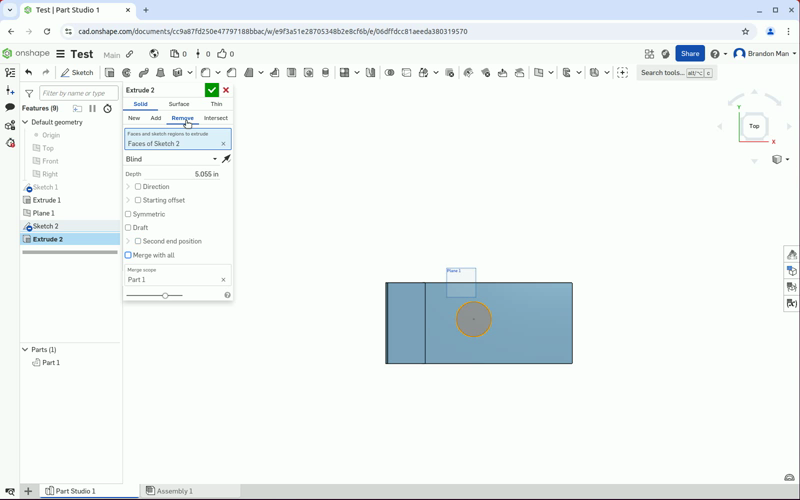
key(space)
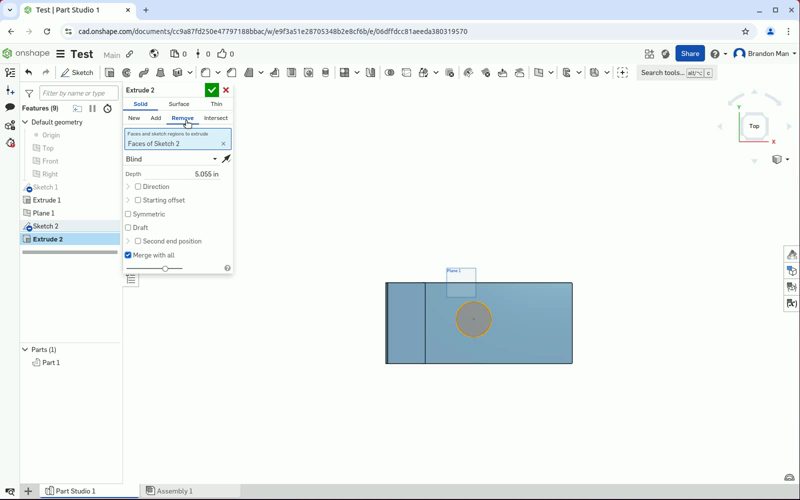
key(enter)
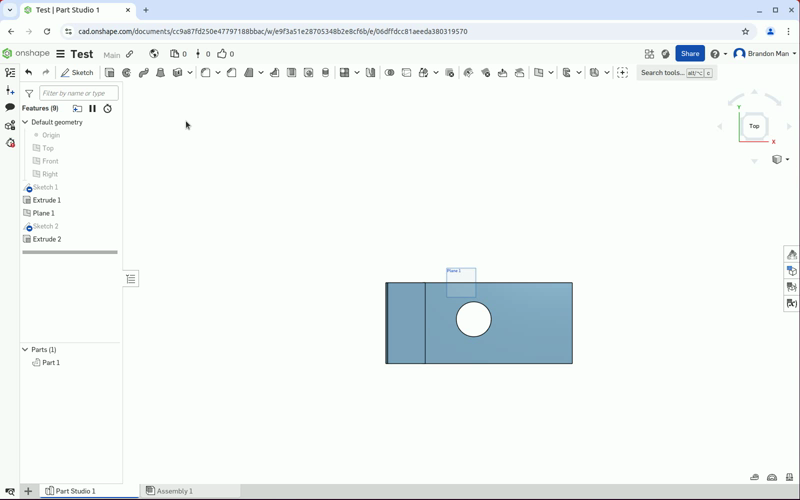
key(shift+h)
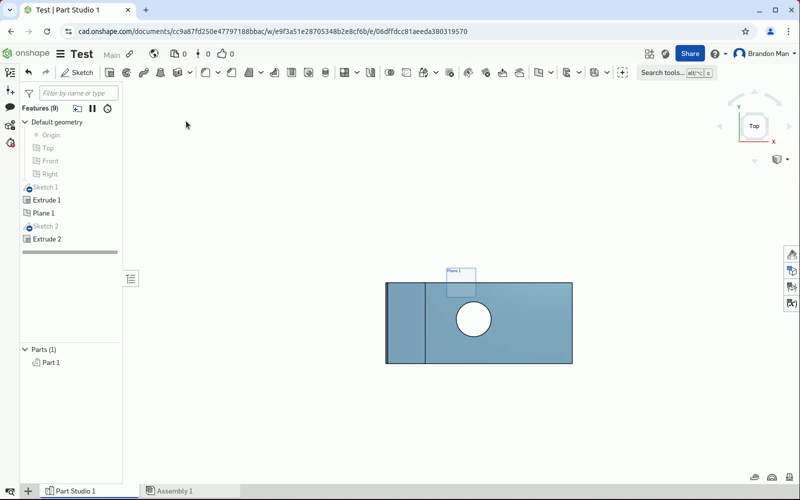
key(shift+h)
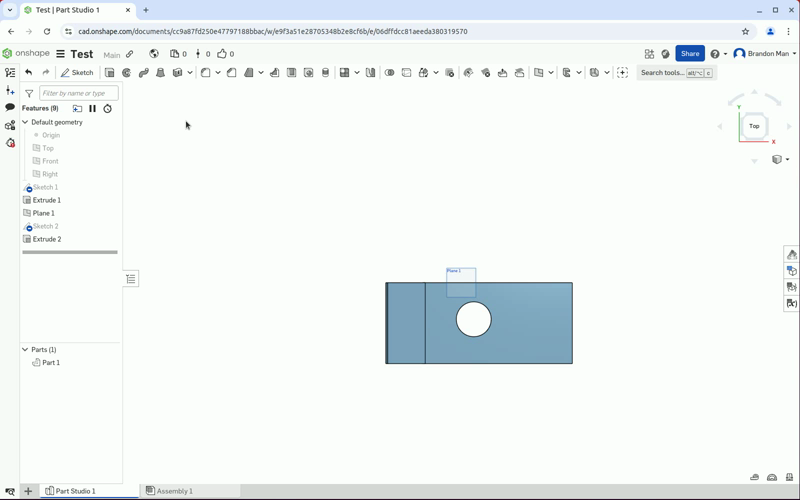
mouse_move(73, 189)
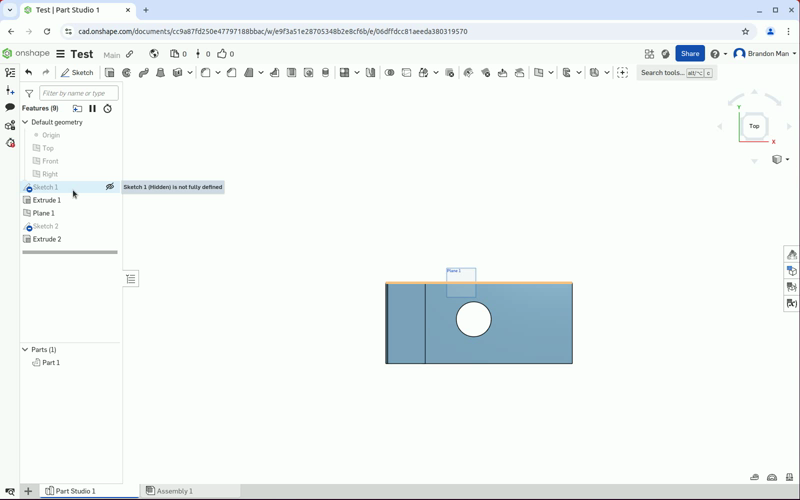
click(73, 189)
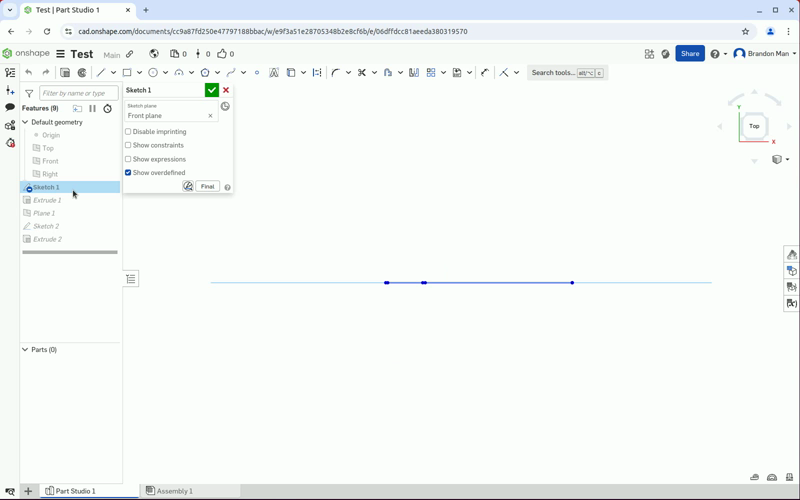
mouse_move(229, 92)
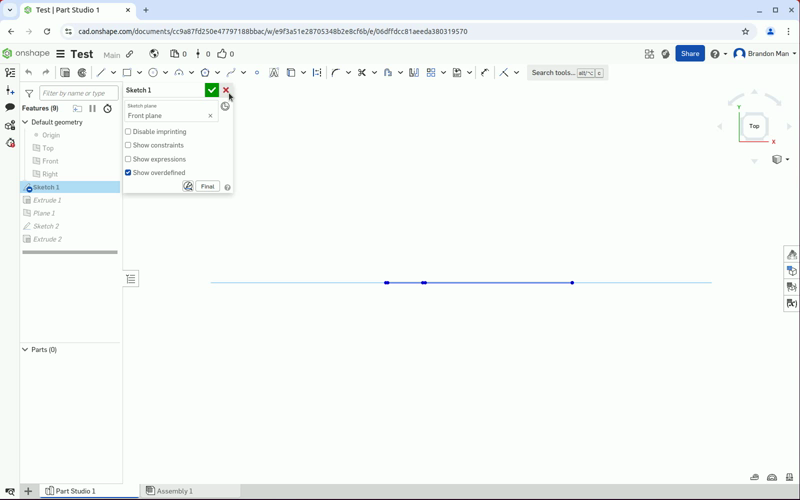
click(229, 92)
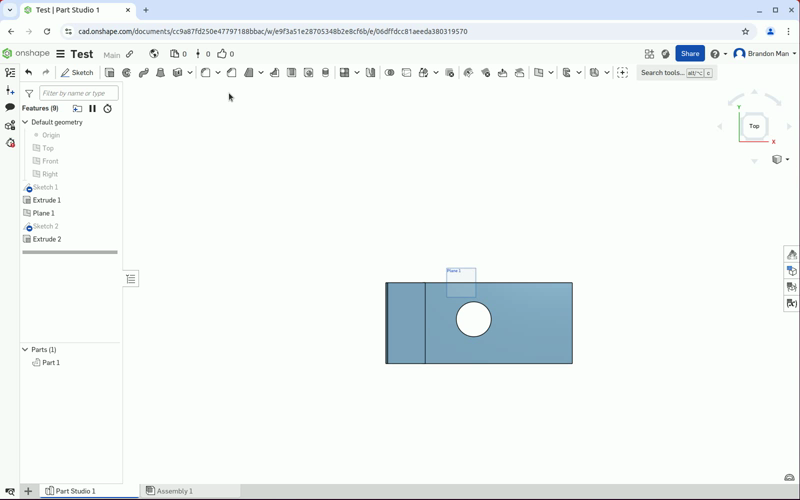
mouse_move(541, 75)
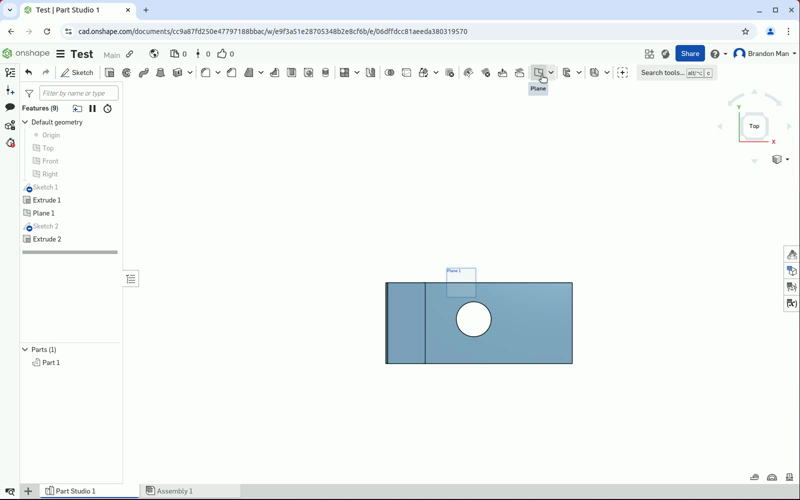
click(541, 75)
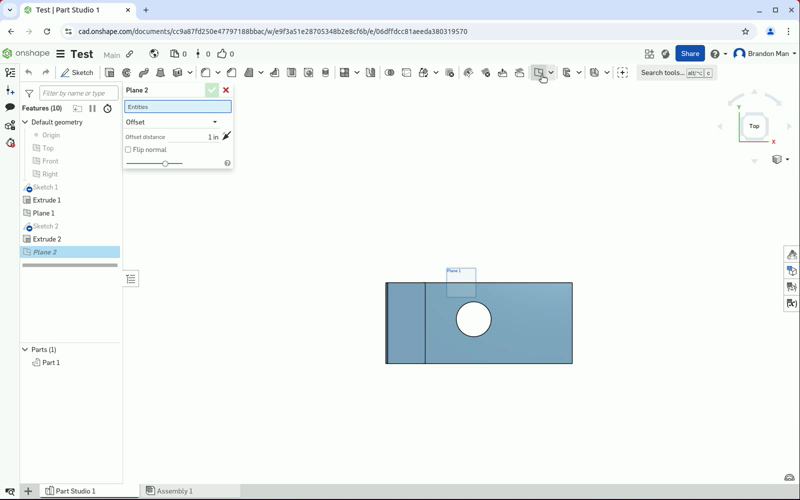
mouse_move(73, 150)
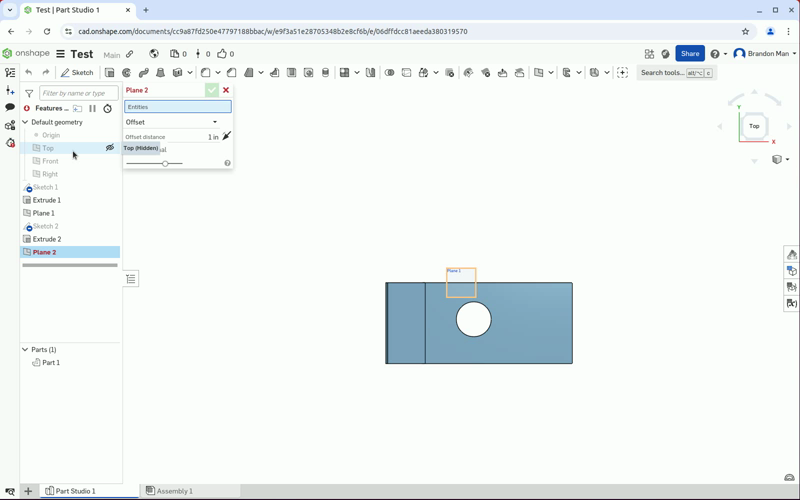
click(73, 150)
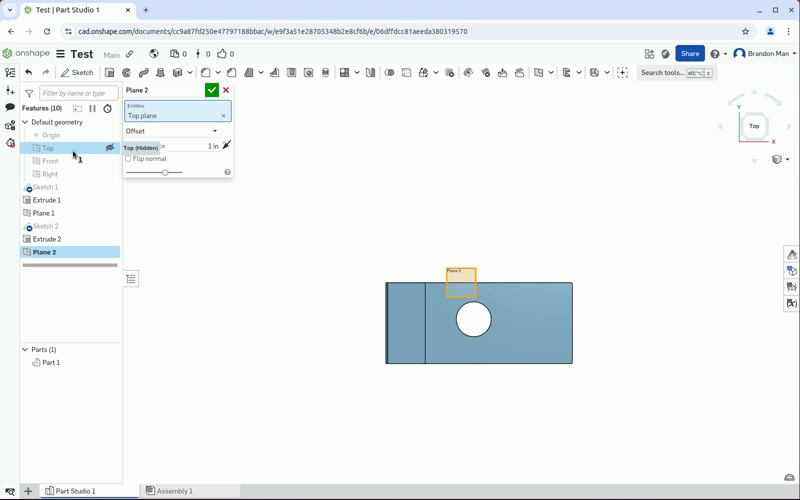
key(tab, 2)
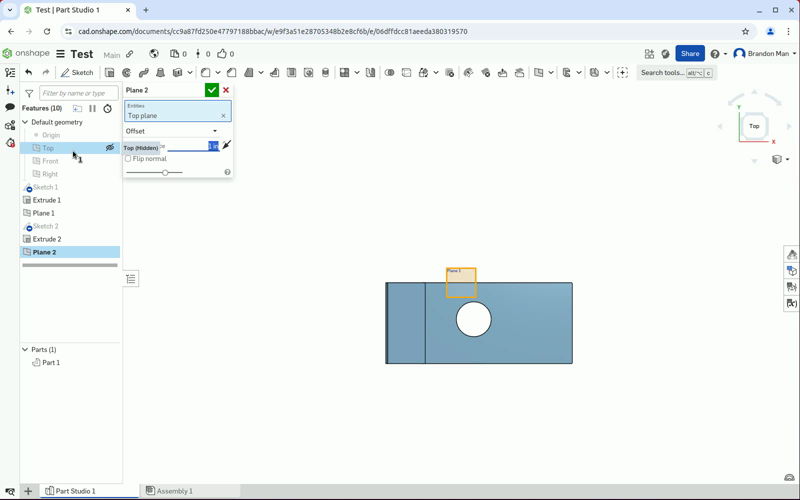
text(2.65)
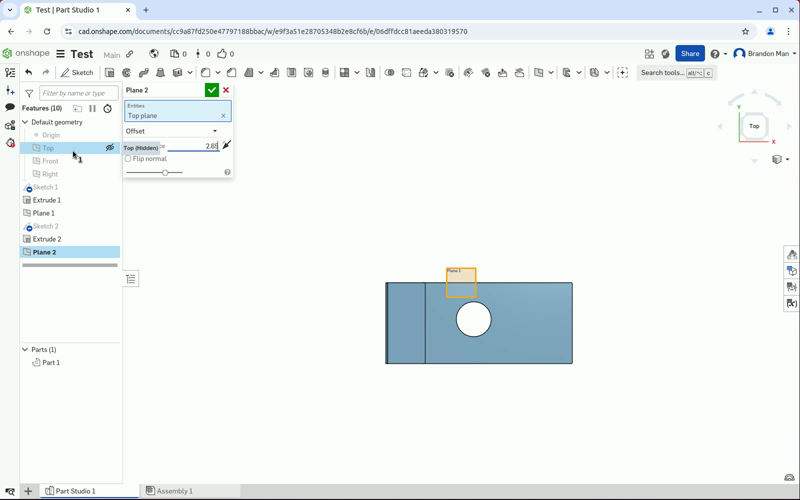
key(enter, 2)
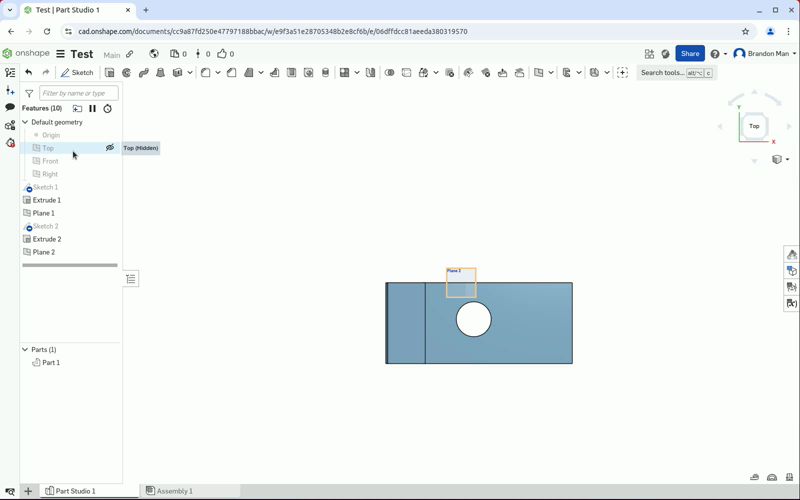
key(shift+s)
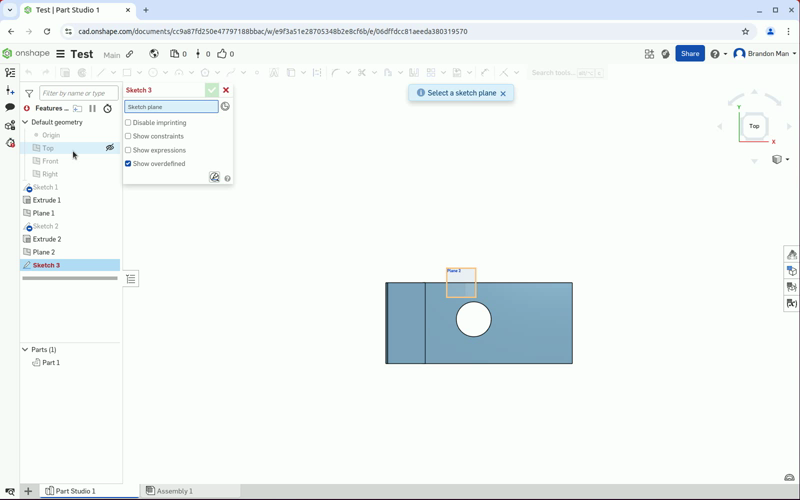
mouse_move(73, 254)
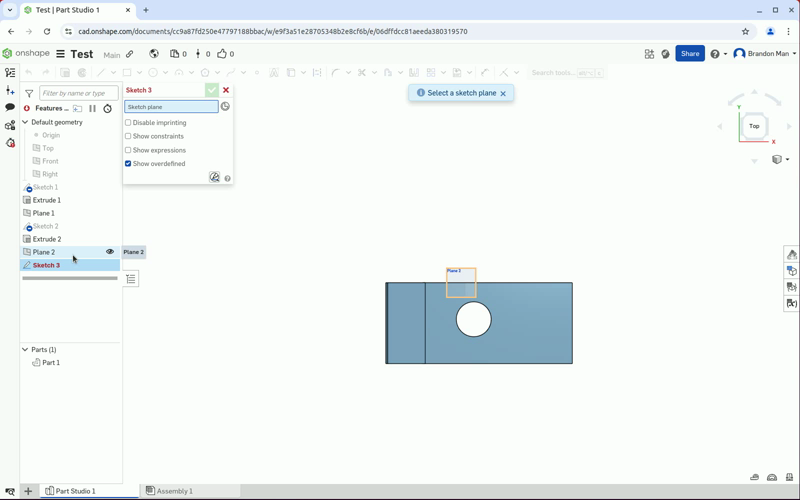
click(73, 254)
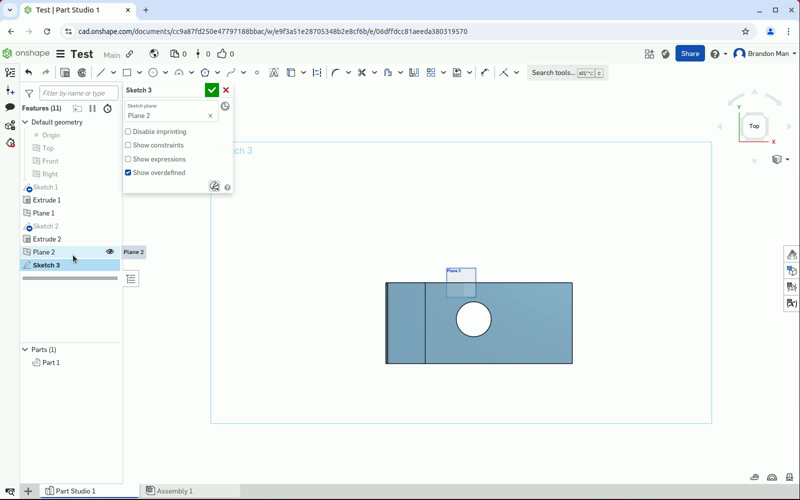
mouse_move(73, 352)
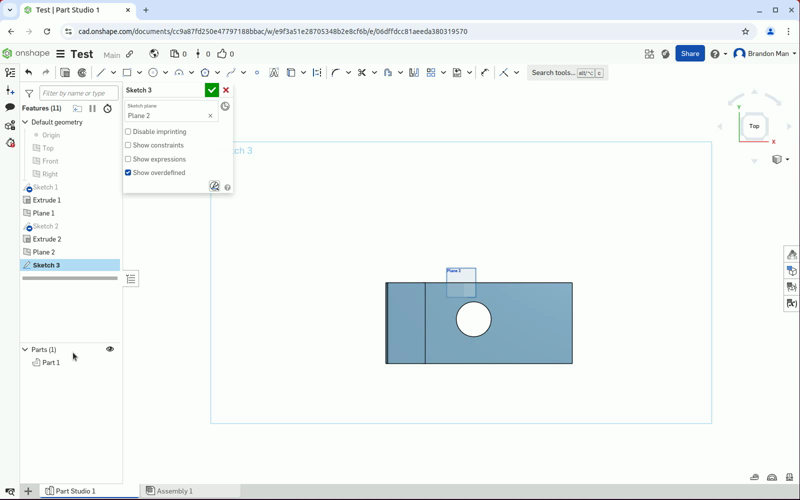
key(y)
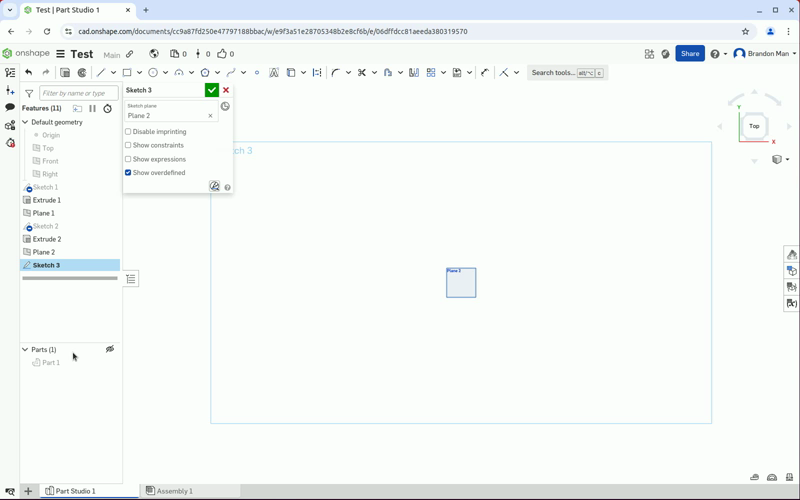
key(c)
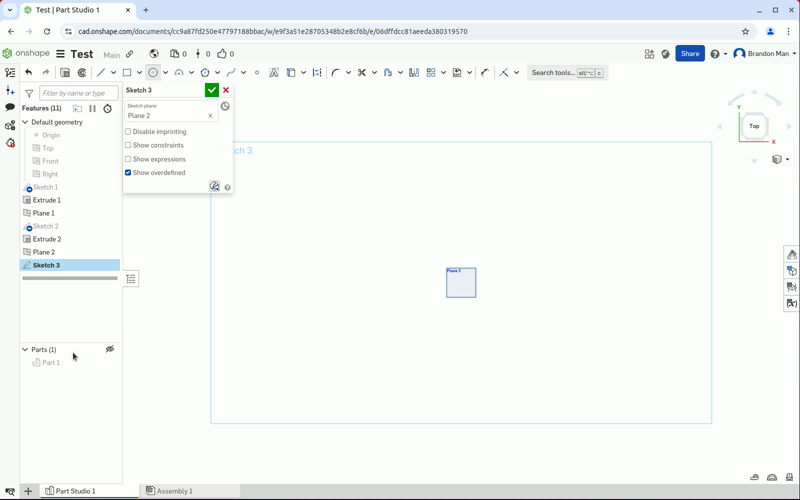
key_down(shift)
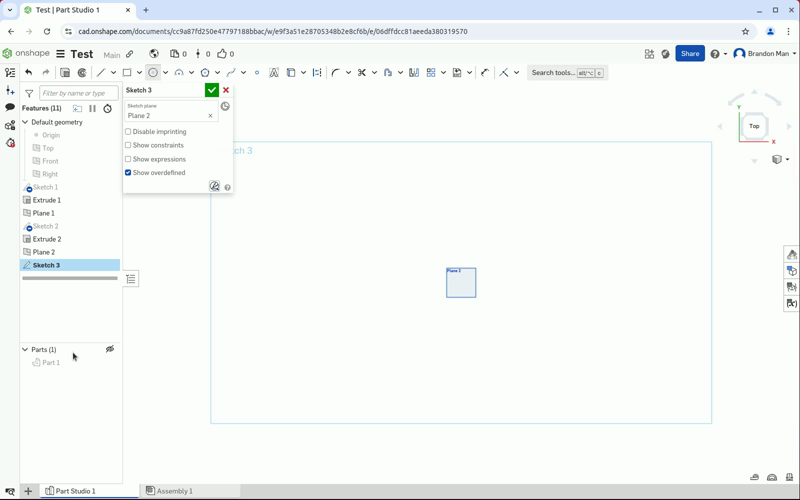
mouse_move(548, 319)
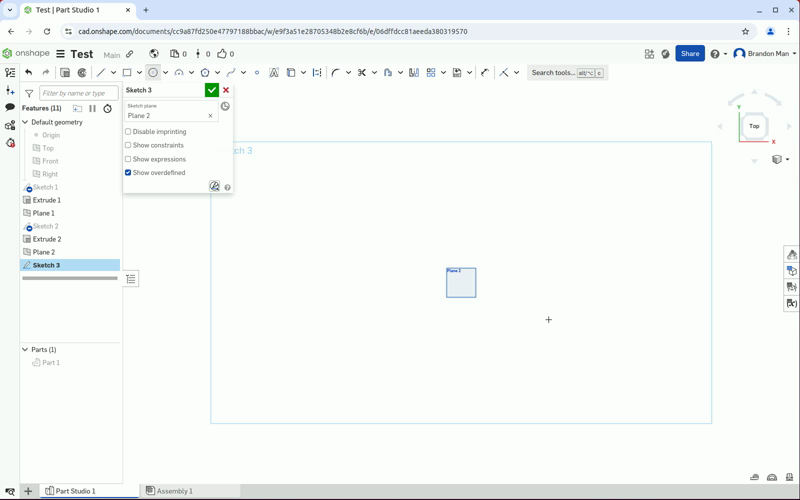
click(548, 319)
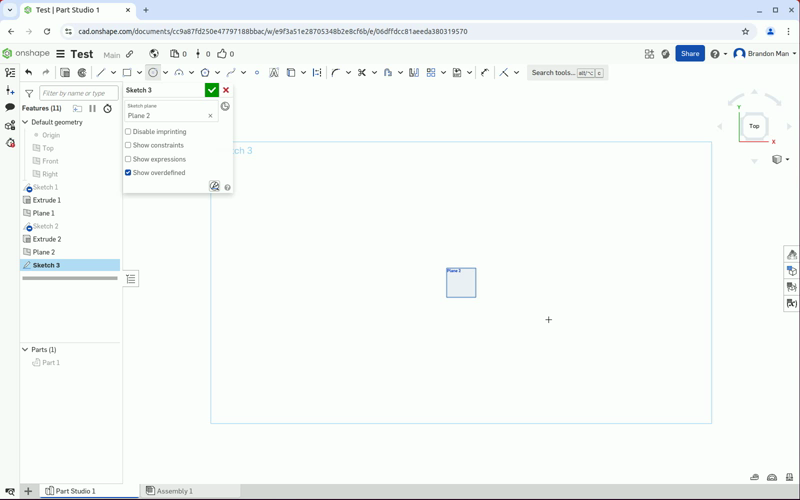
key_up(shift)
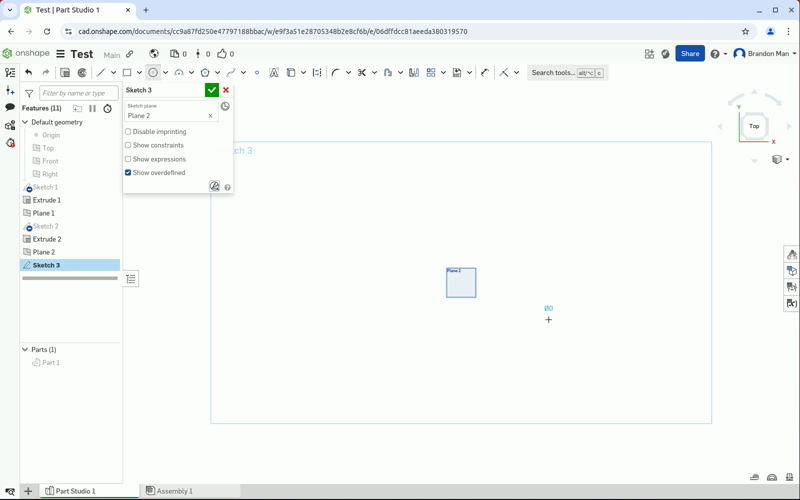
mouse_move(566, 319)
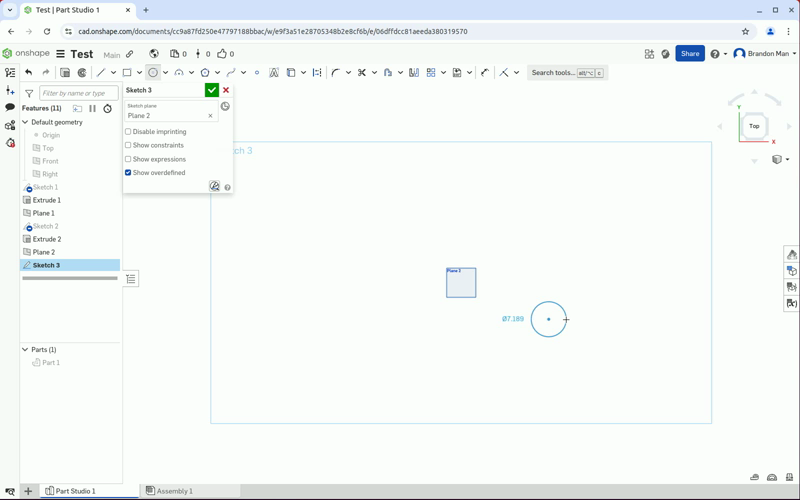
click(566, 319)
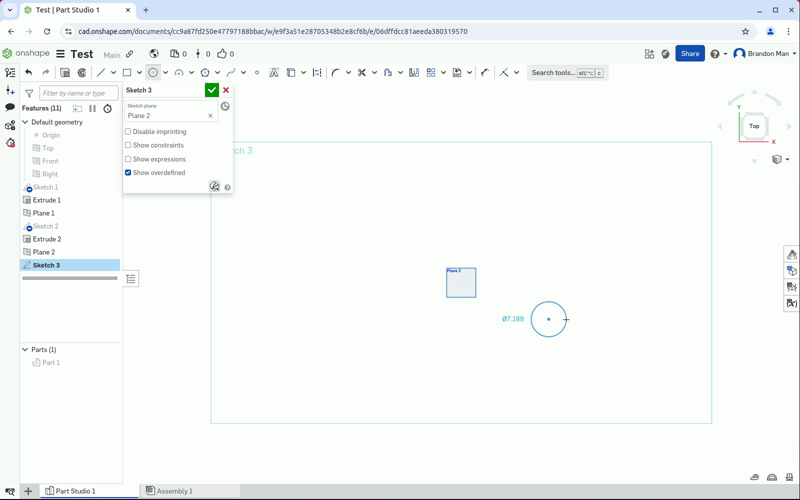
key(esc)
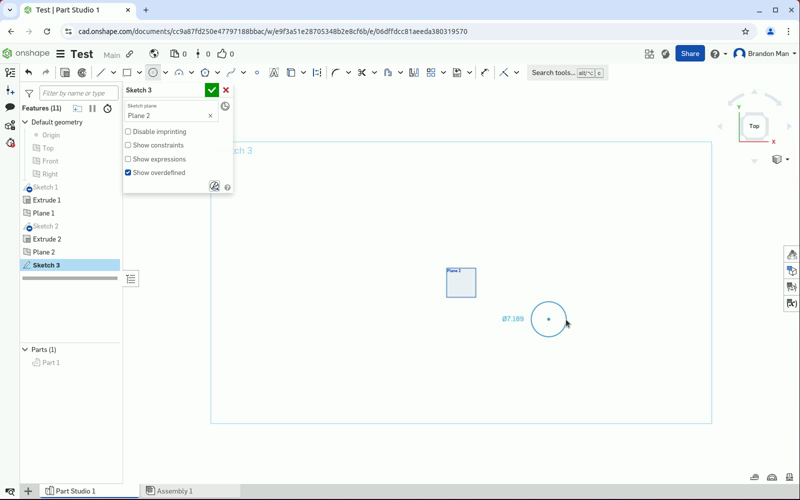
mouse_move(560, 310)
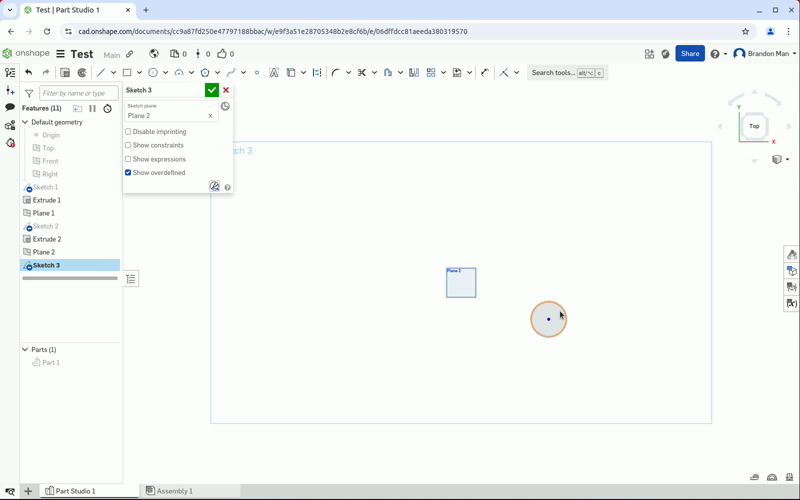
scroll(6)
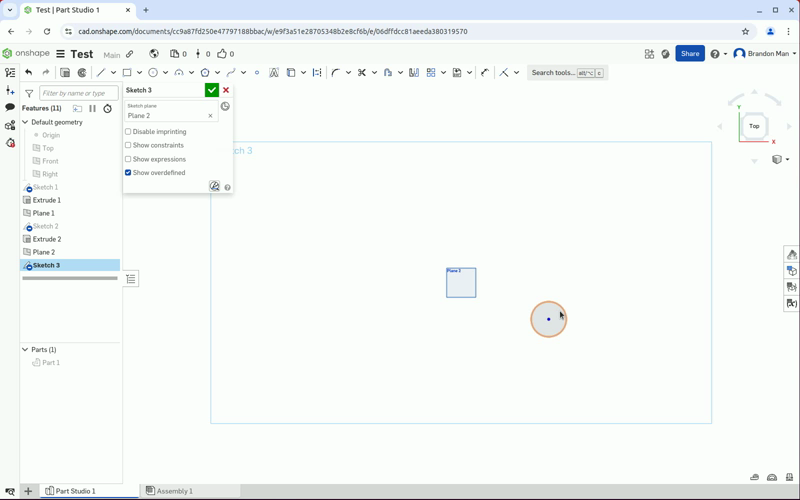
scroll(6)
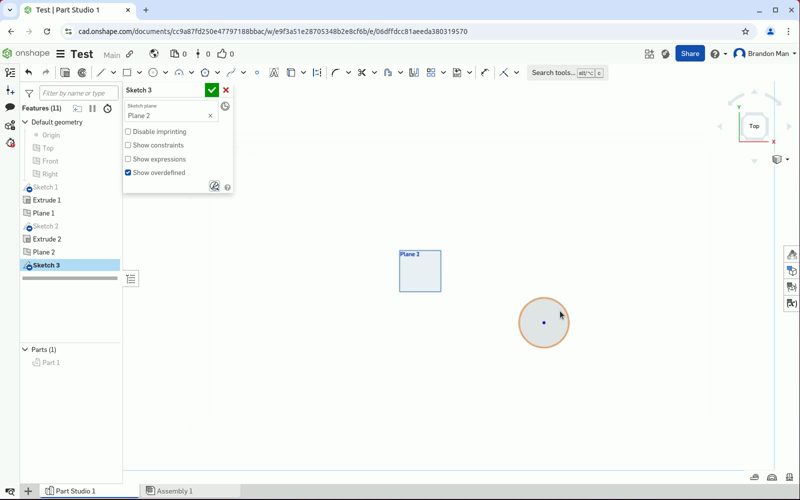
scroll(6)
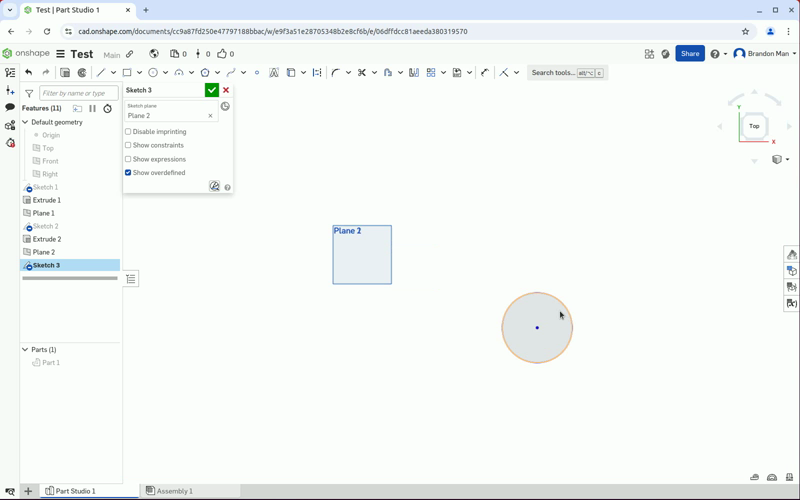
scroll(6)
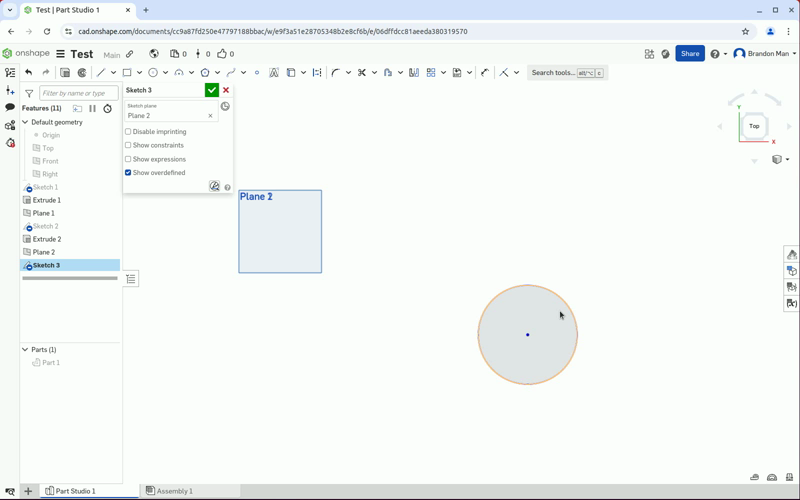
scroll(6)
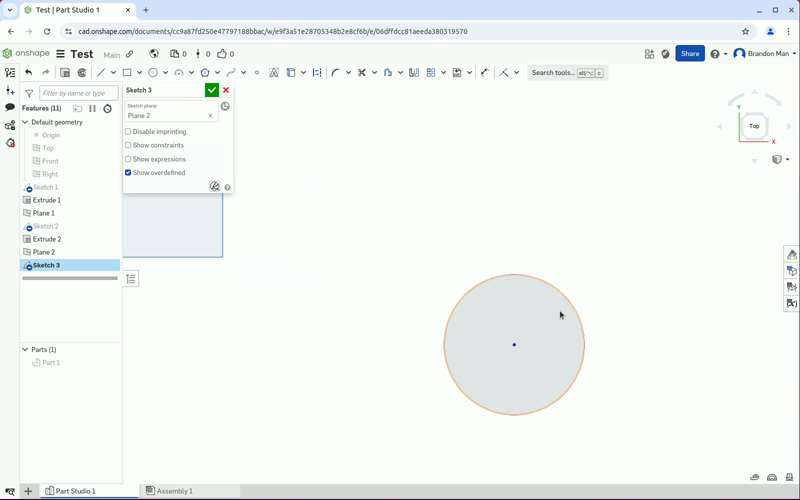
scroll(6)
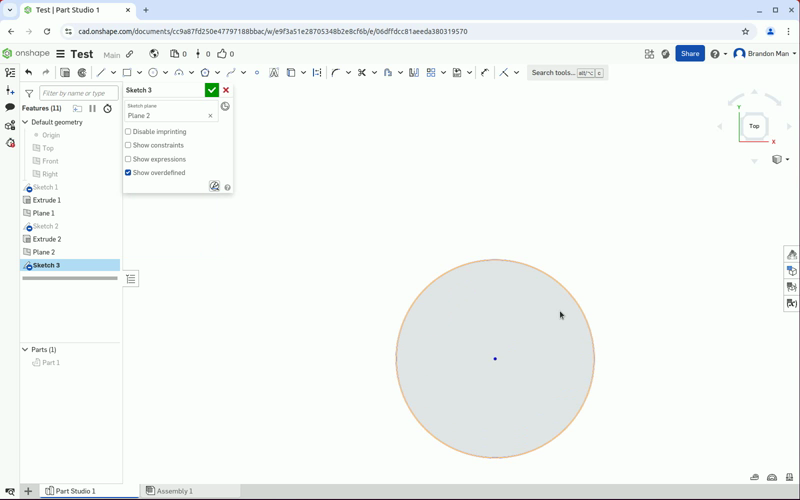
scroll(6)
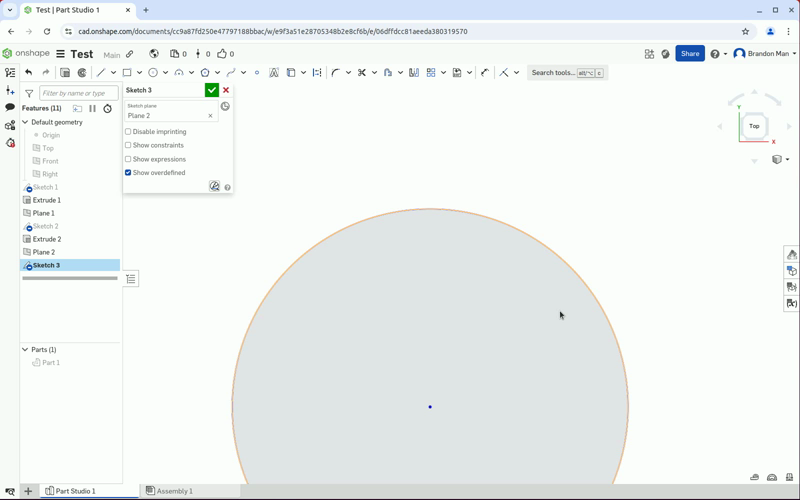
click(560, 310)
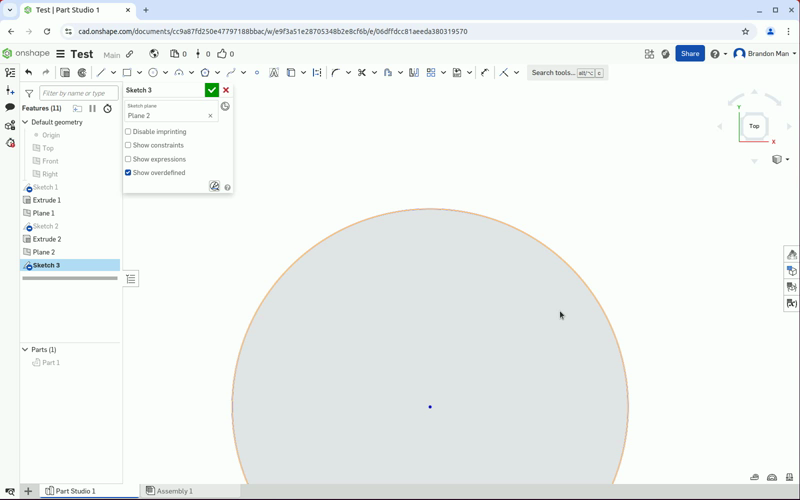
scroll(-6)
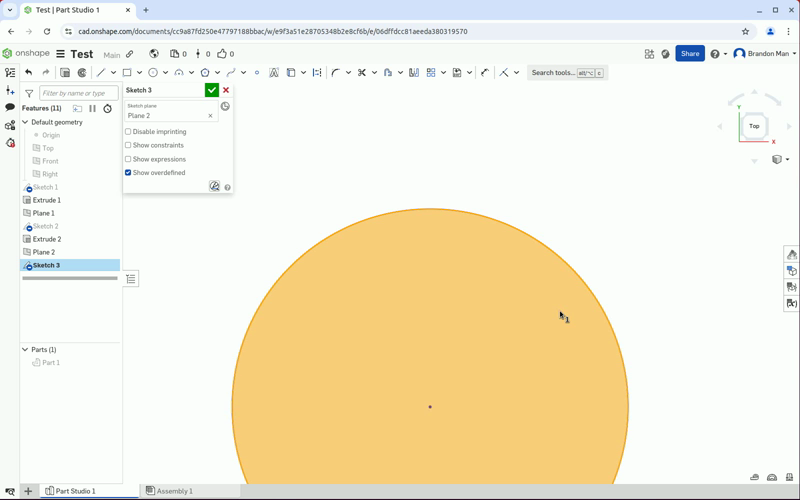
scroll(-6)
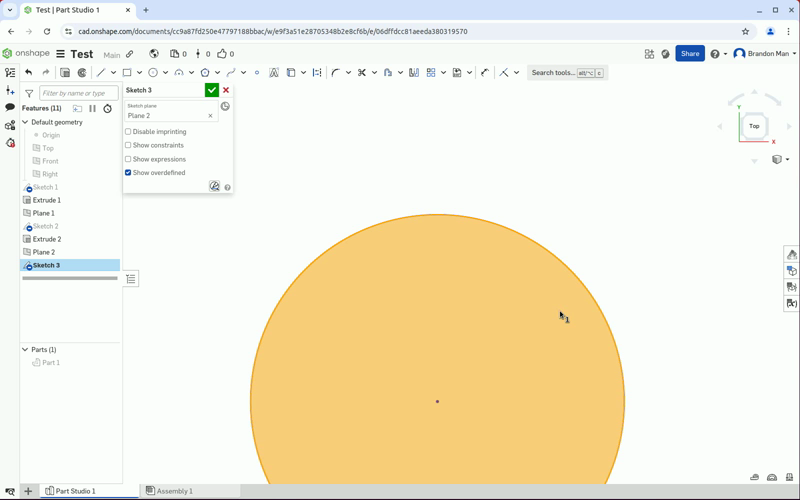
scroll(-6)
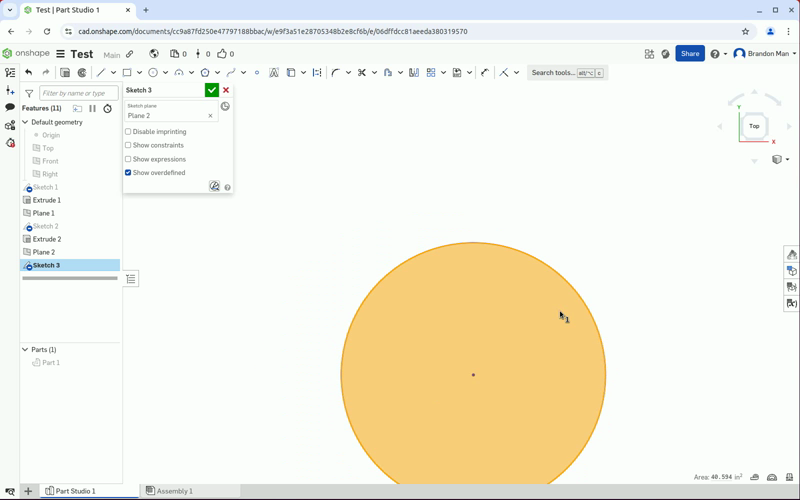
scroll(-6)
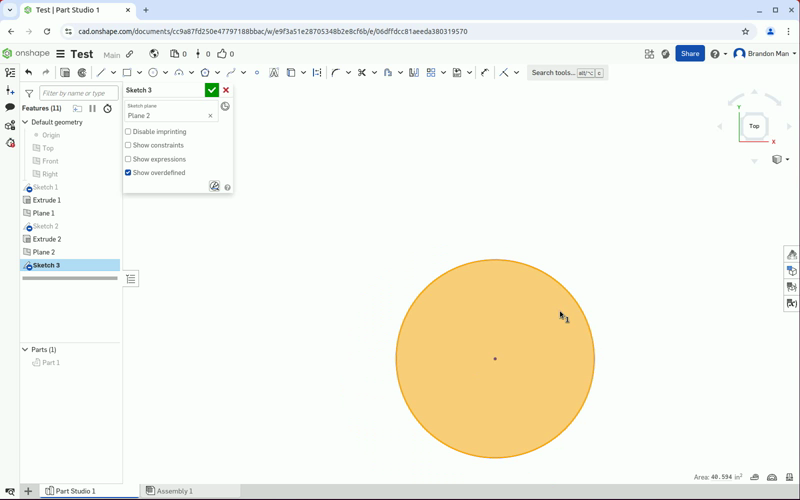
scroll(-6)
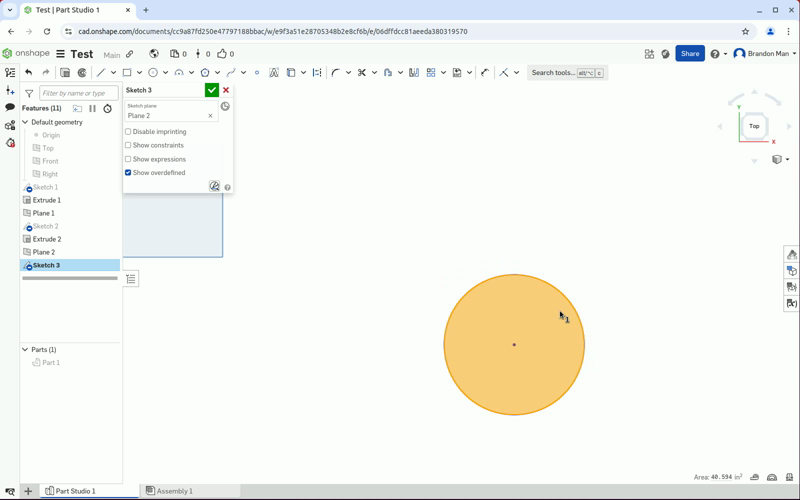
scroll(-6)
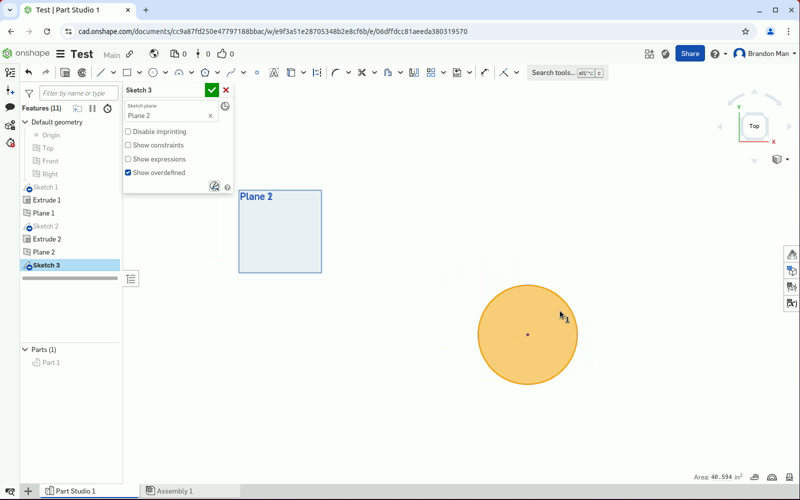
scroll(-6)
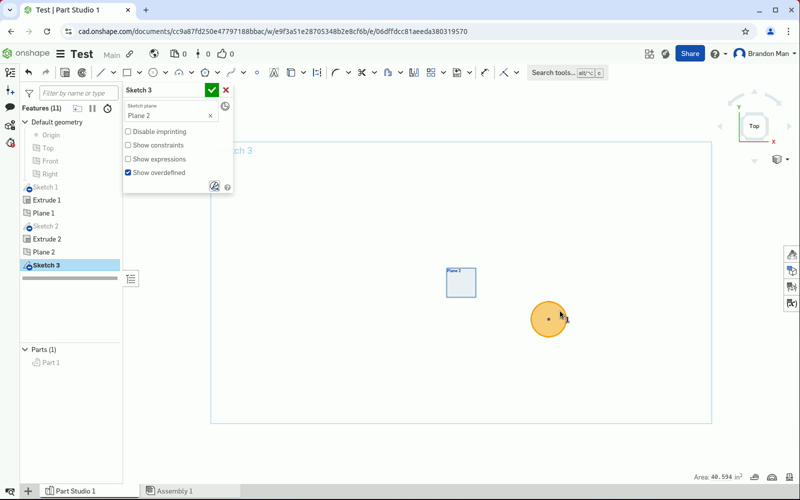
mouse_move(73, 352)
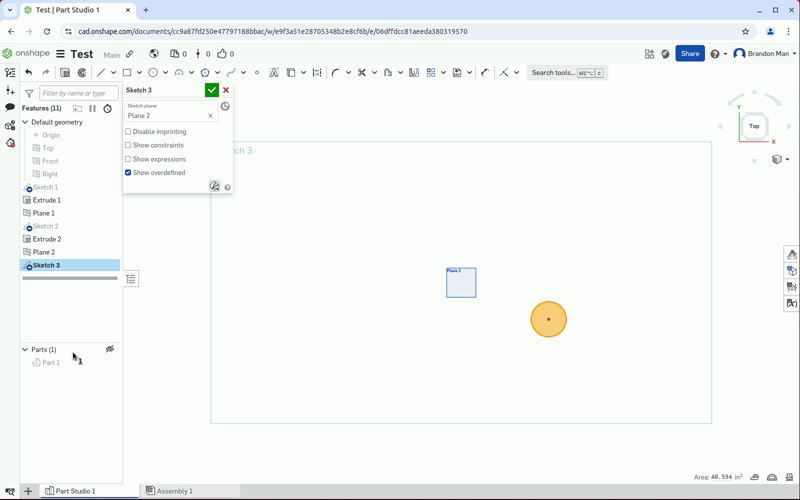
key(shift+y)
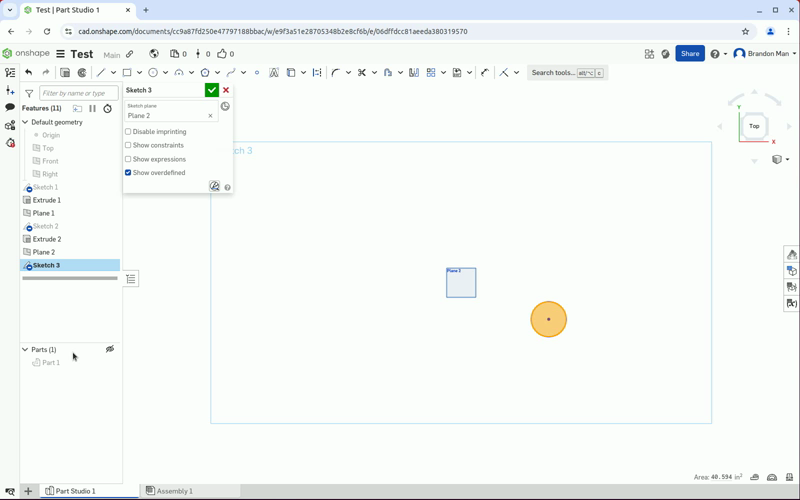
key(shift+e)
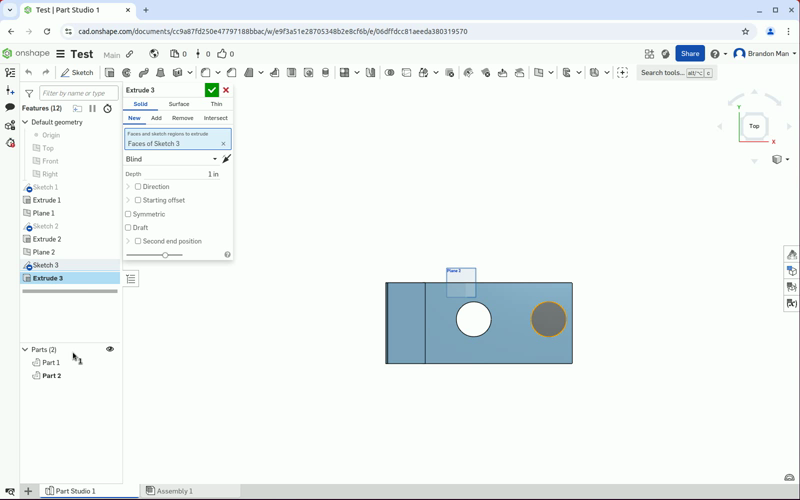
mouse_move(143, 106)
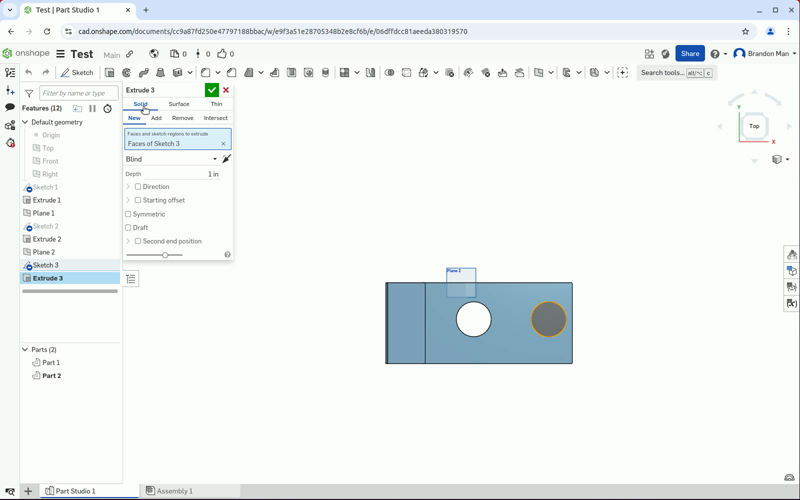
click(143, 106)
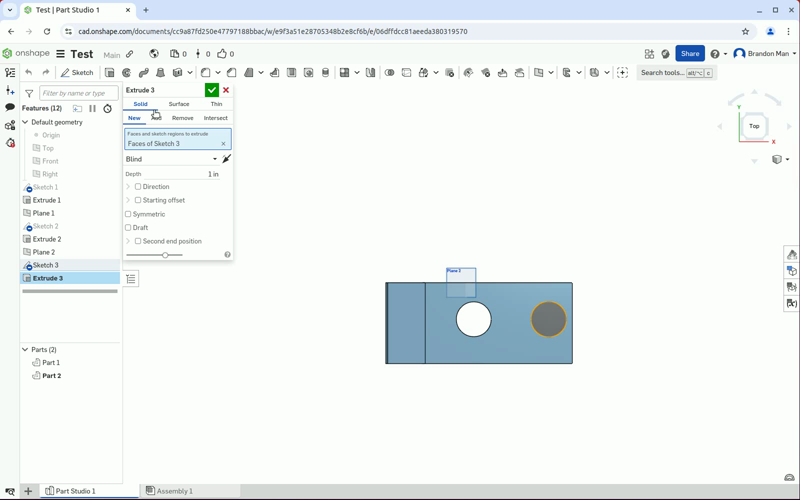
mouse_move(186, 120)
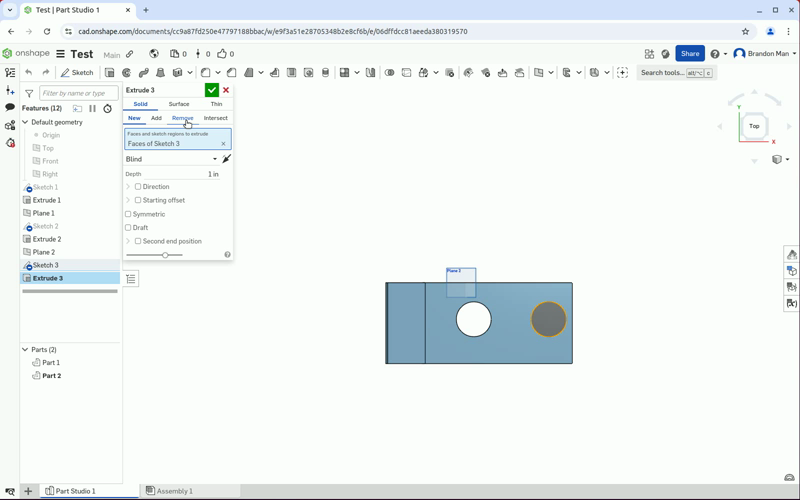
click(186, 120)
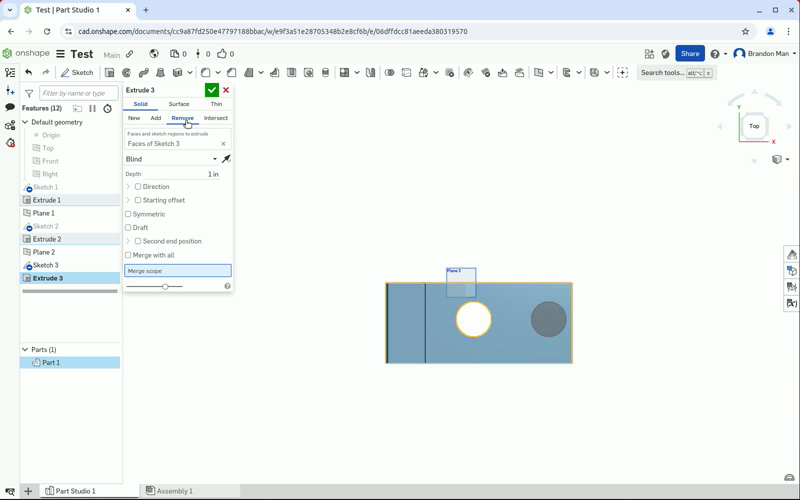
key(tab, 4)
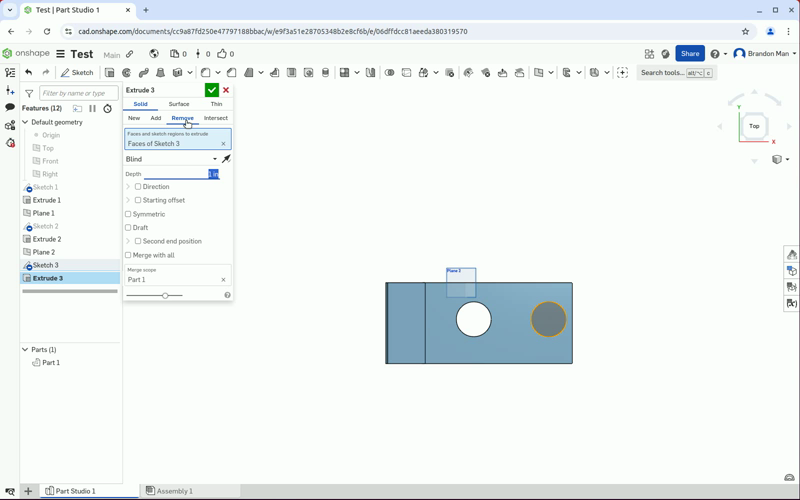
text(5.055)
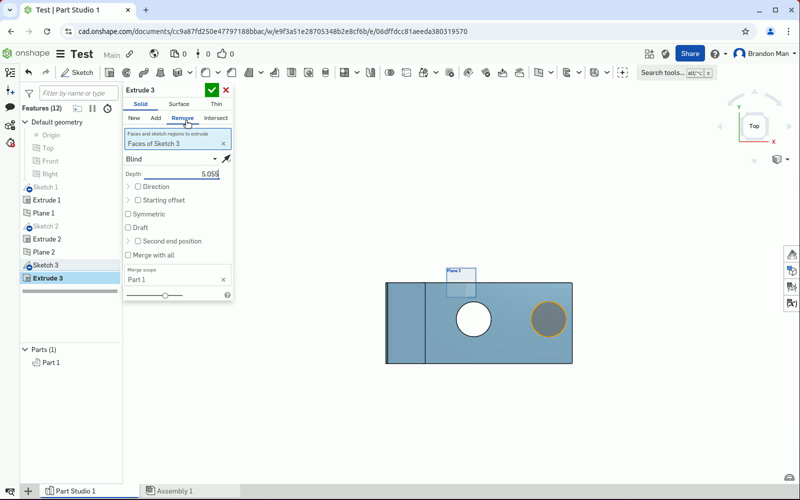
key(tab, 6)
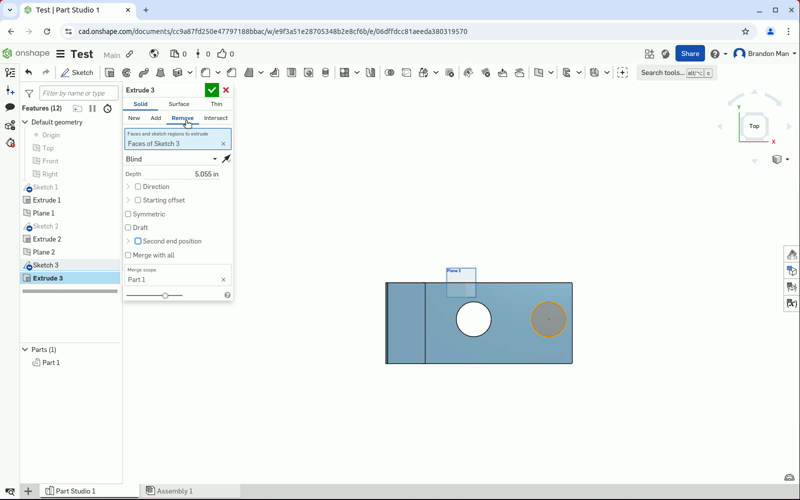
key(space)
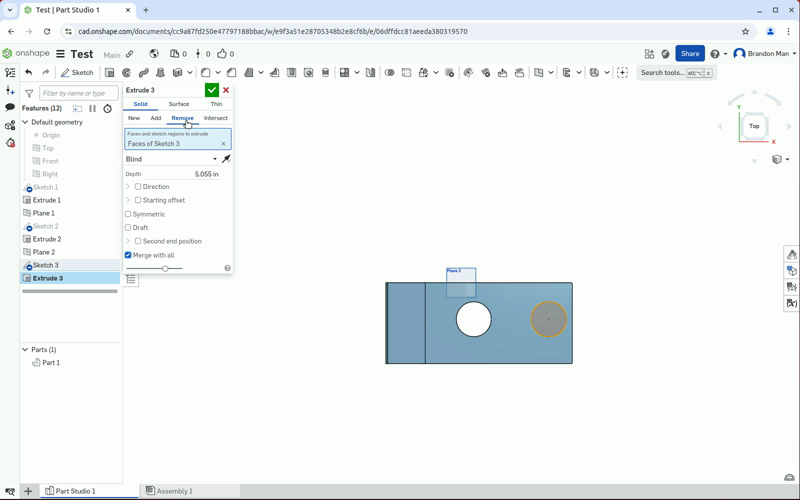
key(enter)
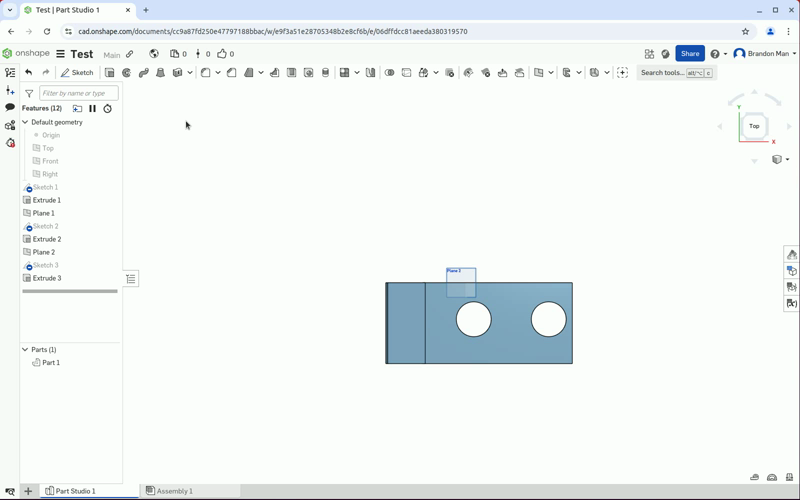
key(shift+h)
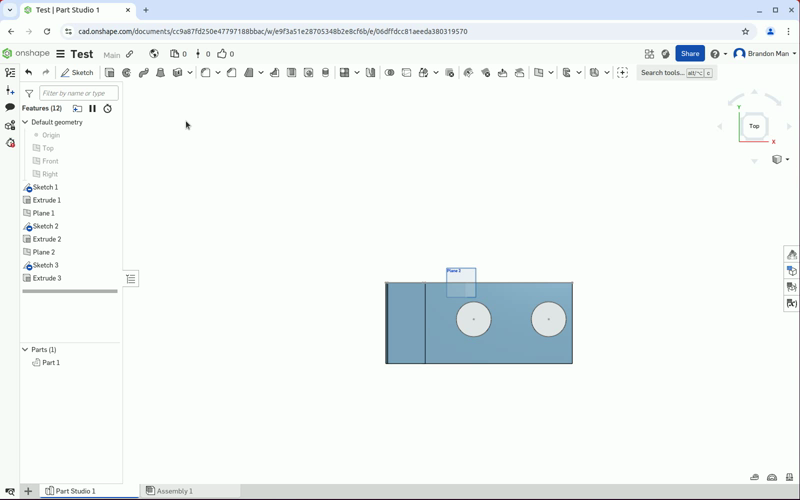
key(shift+h)
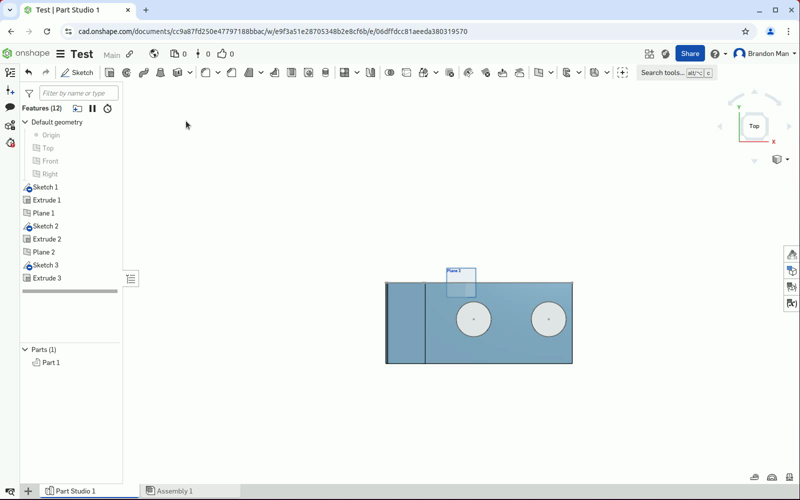
key(shift+7)
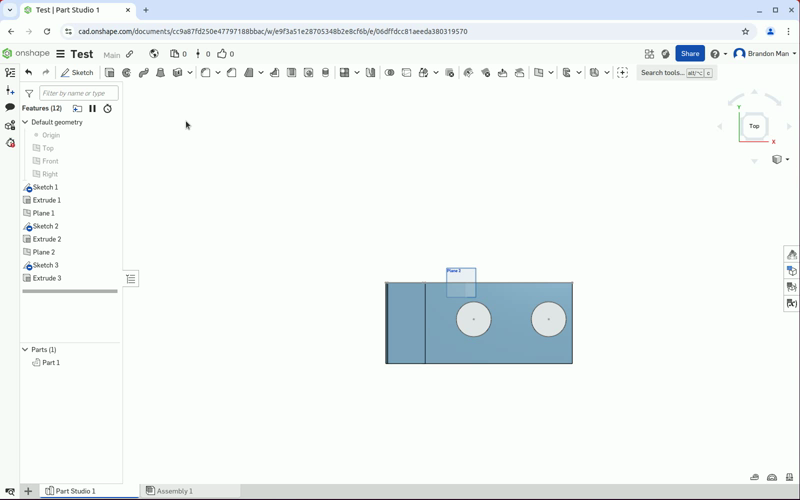
key(up, 3)
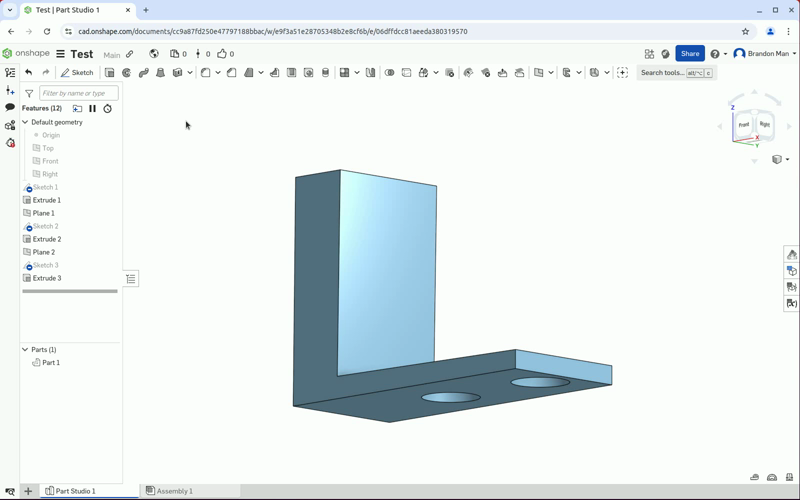
key(left, 3)
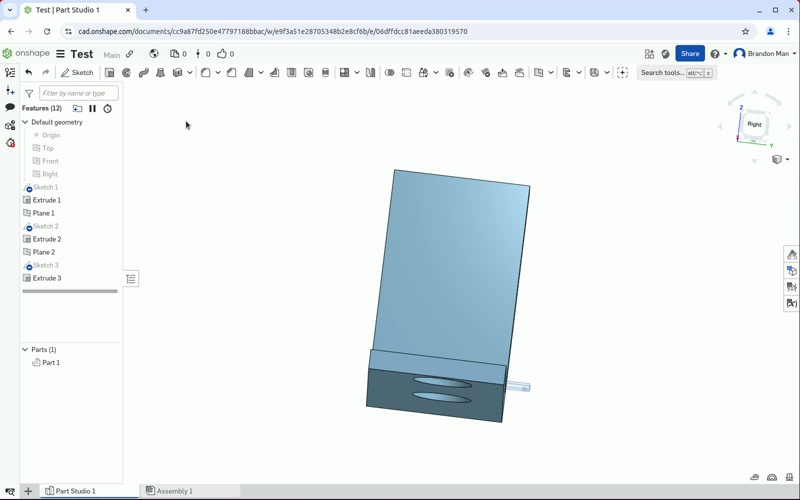
key(right, 3)
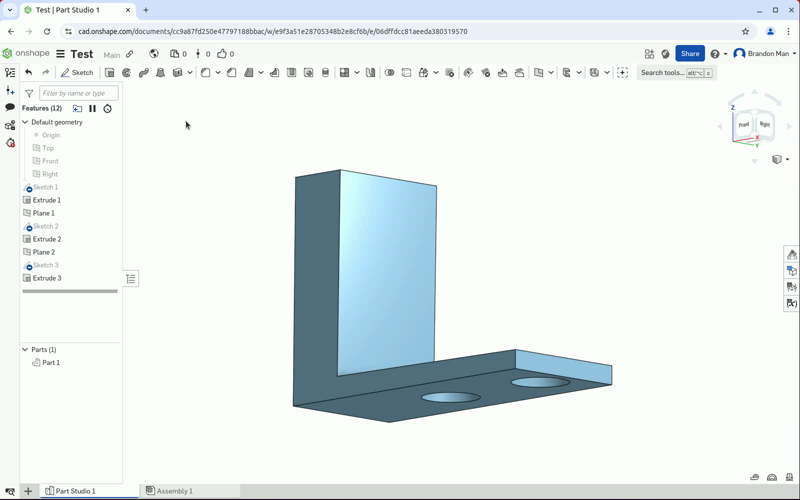
key(down, 3)
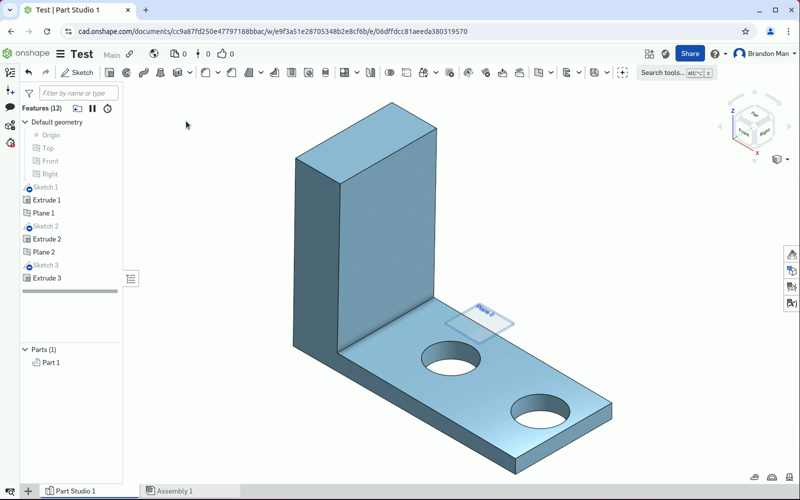
mouse_move(73, 189)
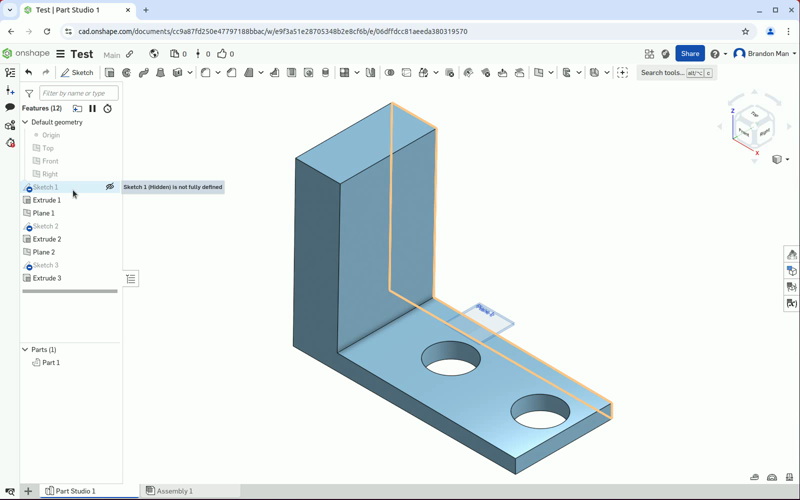
click(73, 189)